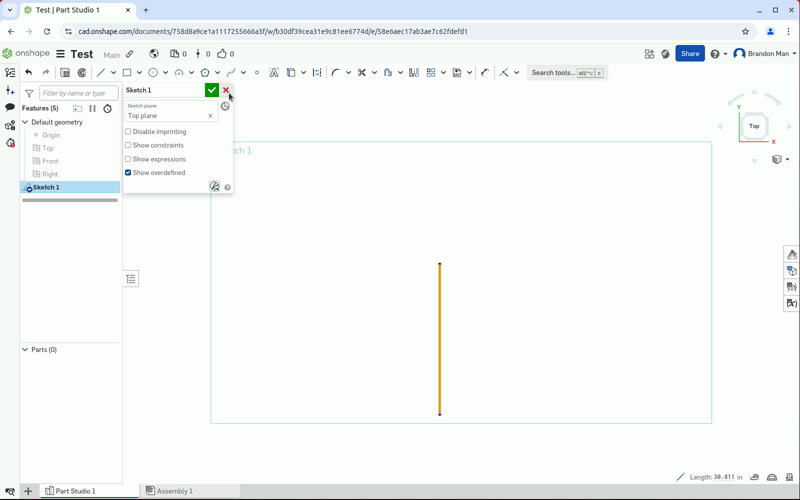
key(shift+h)
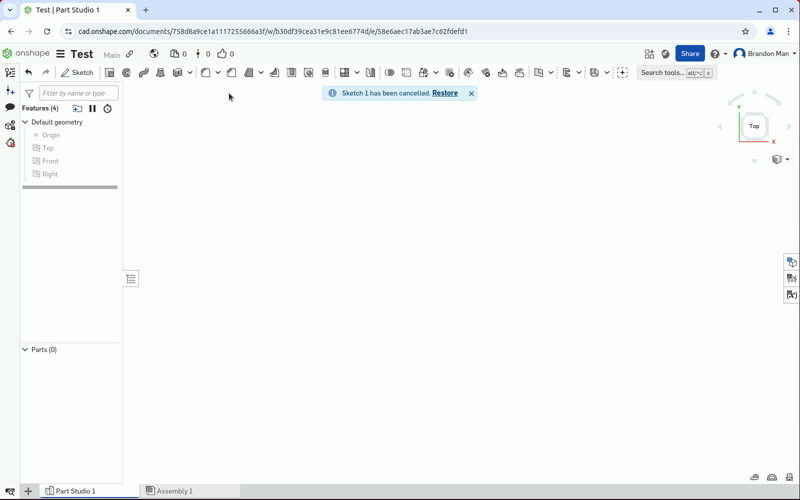
mouse_move(73, 352)
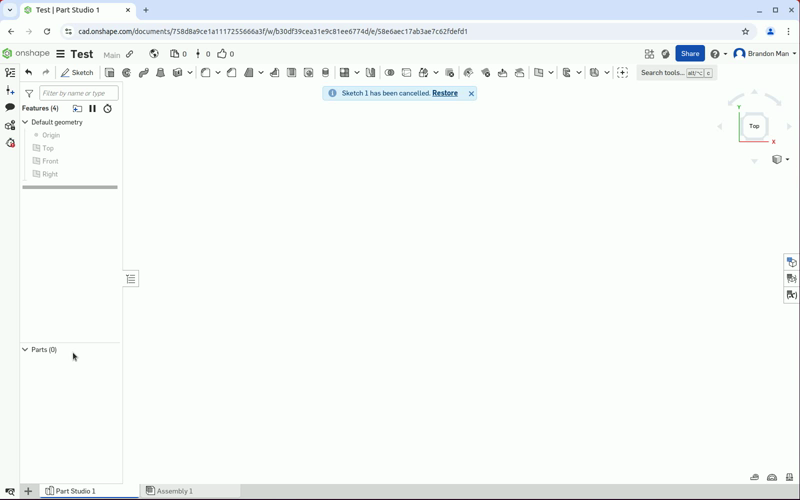
key(y)
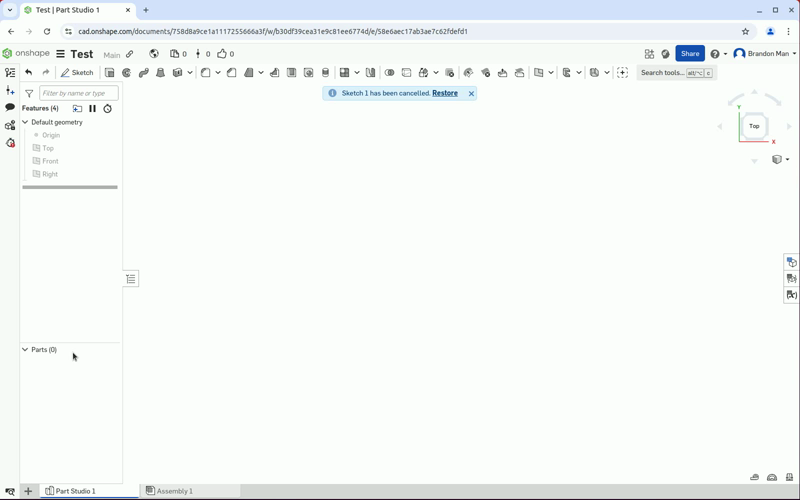
key(shift+p)
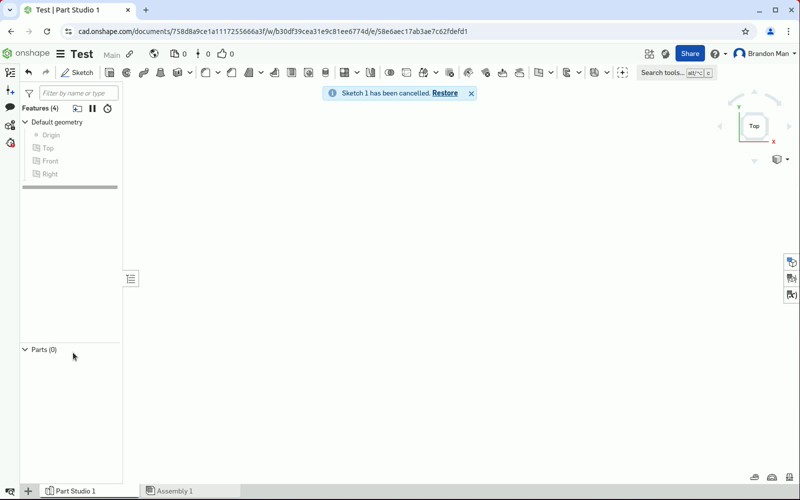
key(space)
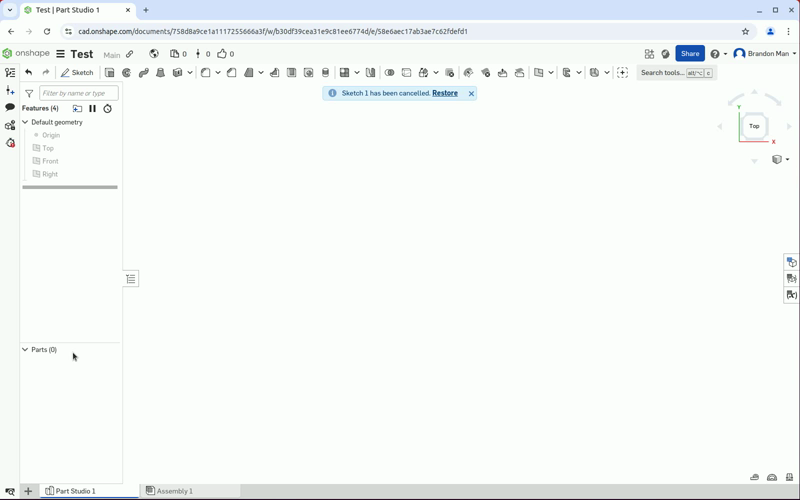
key_down(shift)
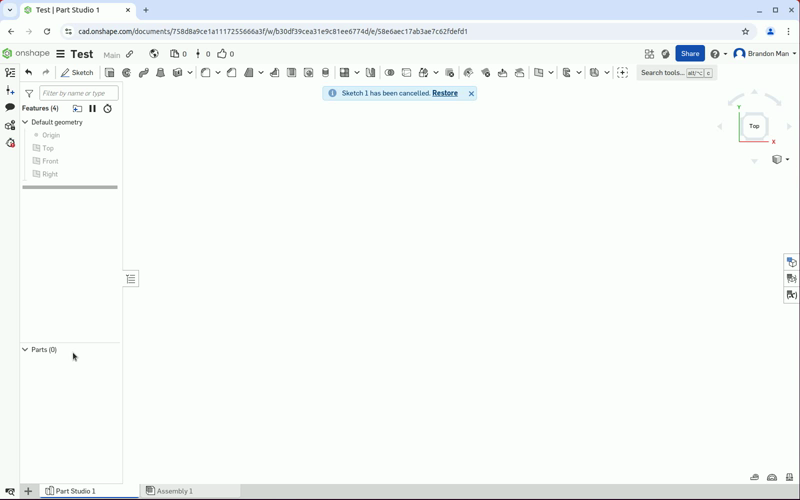
key(up)
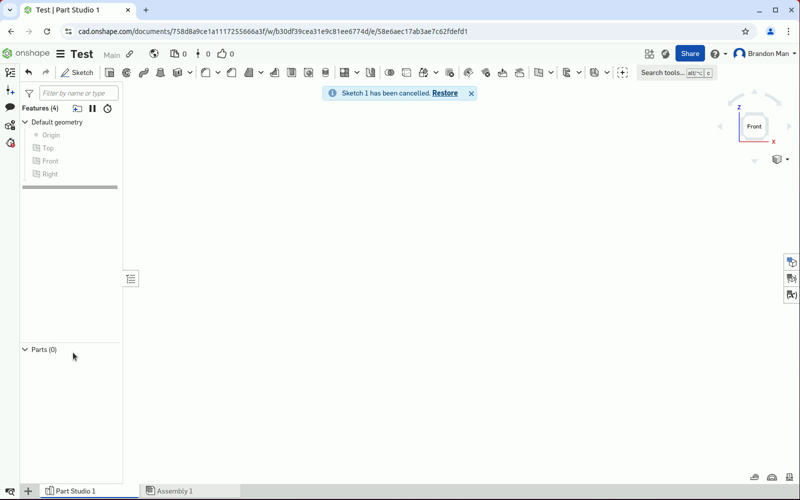
key_up(shift)
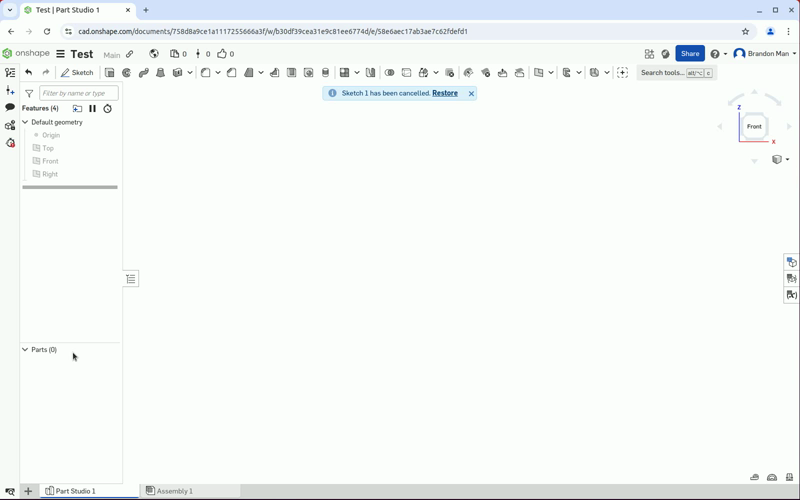
mouse_move(73, 352)
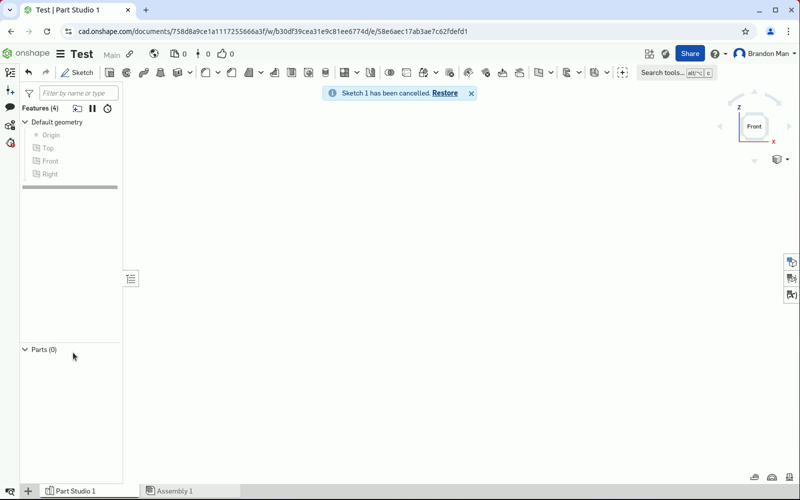
key(shift+y)
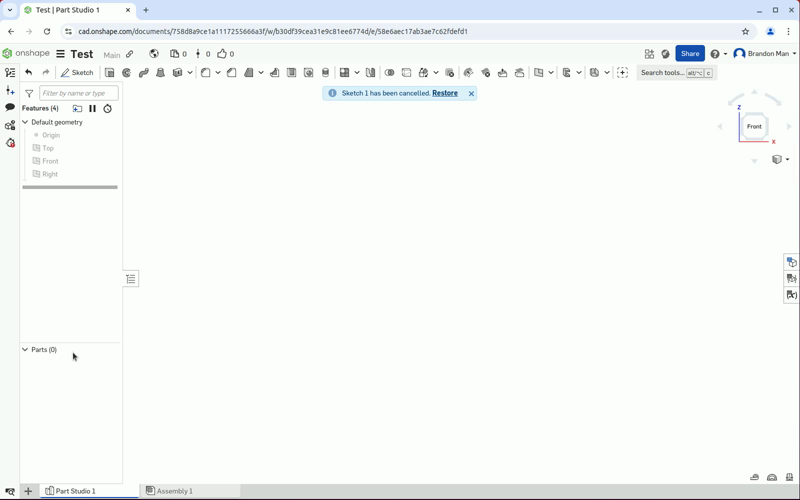
key(shift+s)
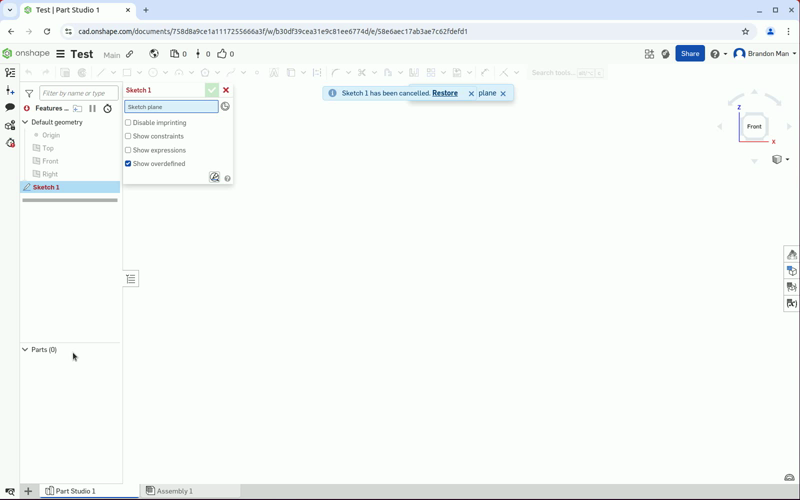
mouse_move(73, 163)
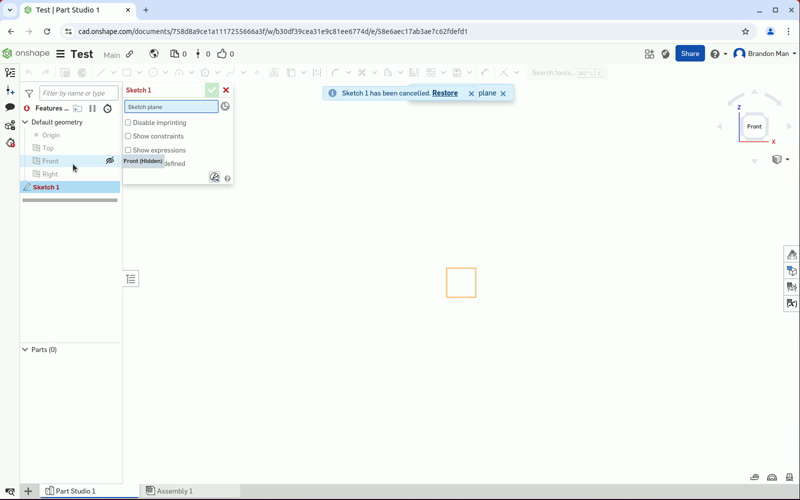
click(73, 163)
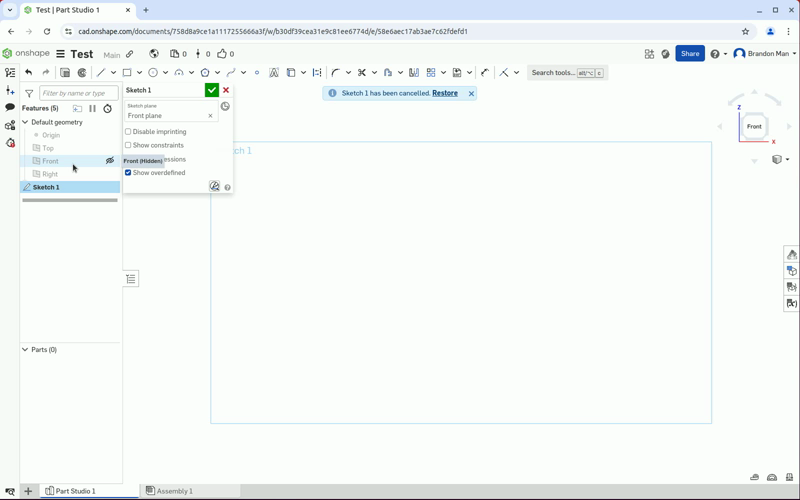
mouse_move(73, 352)
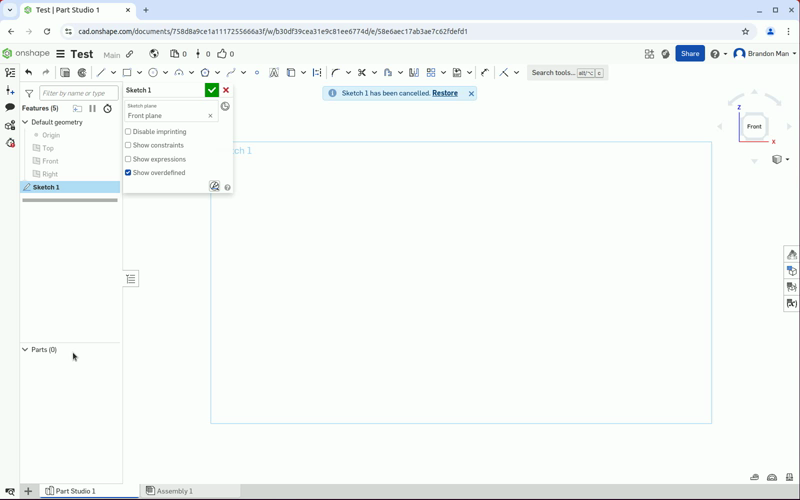
key(y)
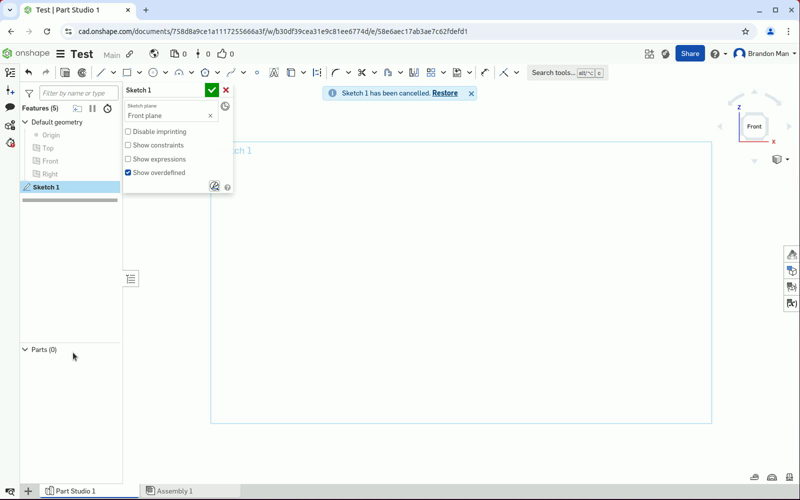
key(l)
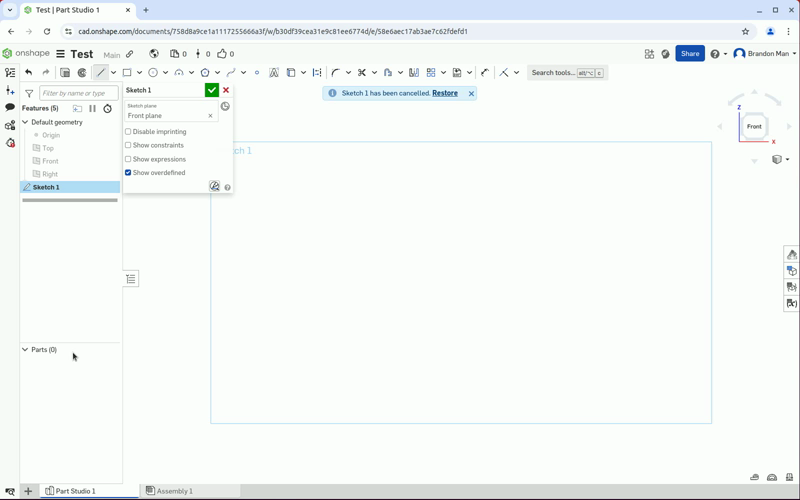
key_down(shift)
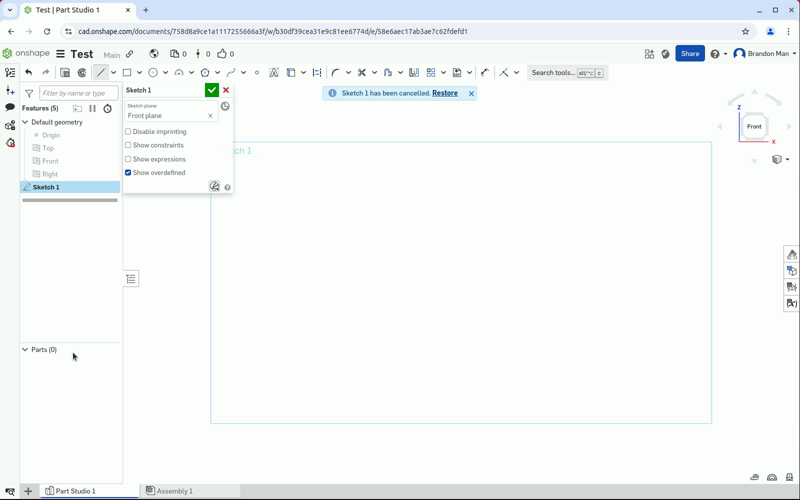
mouse_move(348, 227)
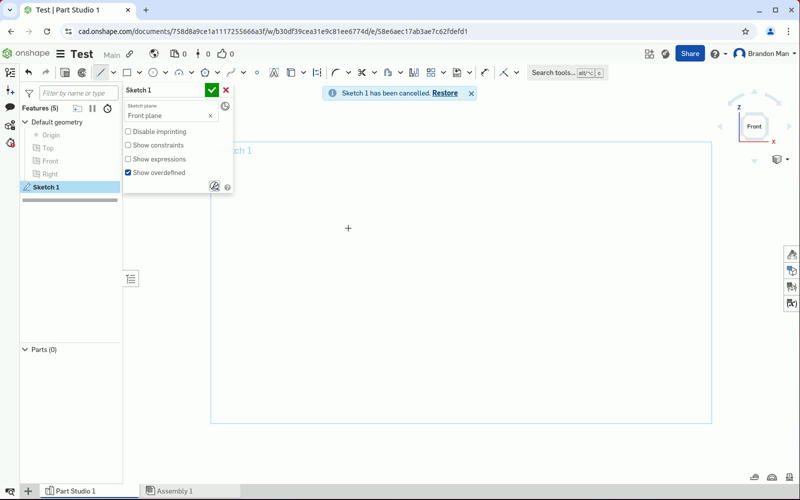
click(348, 227)
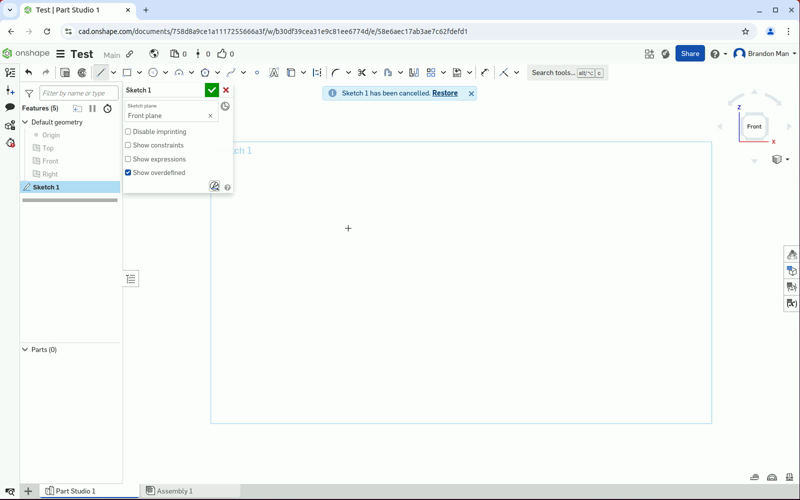
key_up(shift)
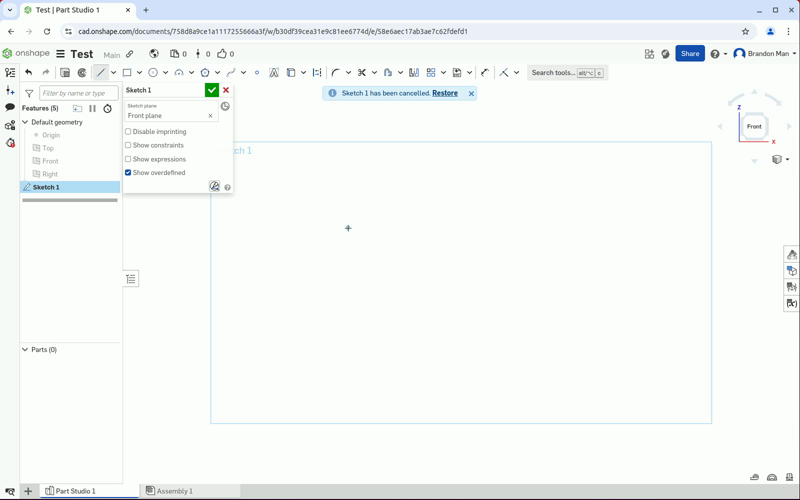
key_down(shift)
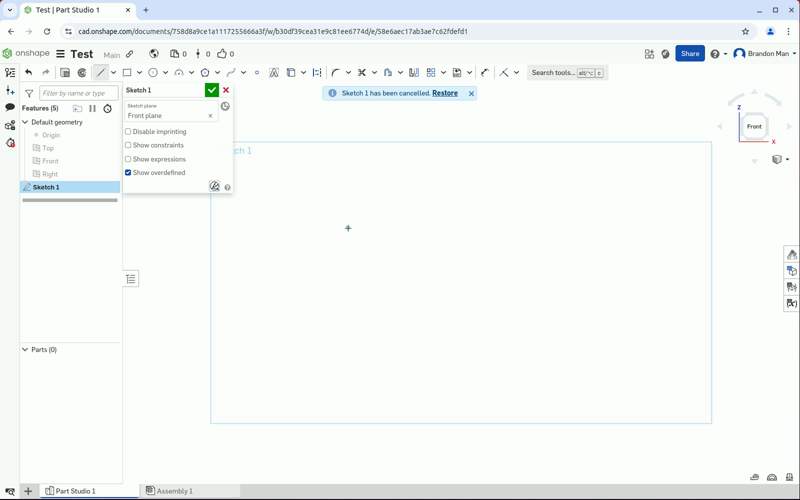
mouse_move(378, 227)
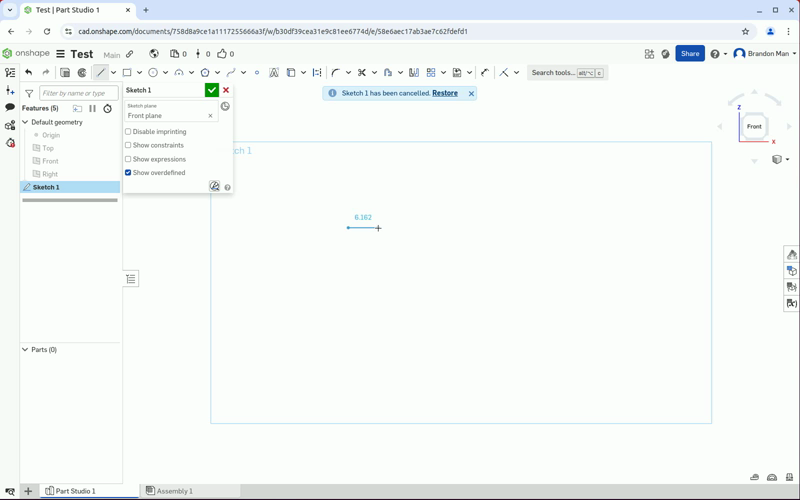
mouse_move(360, 227)
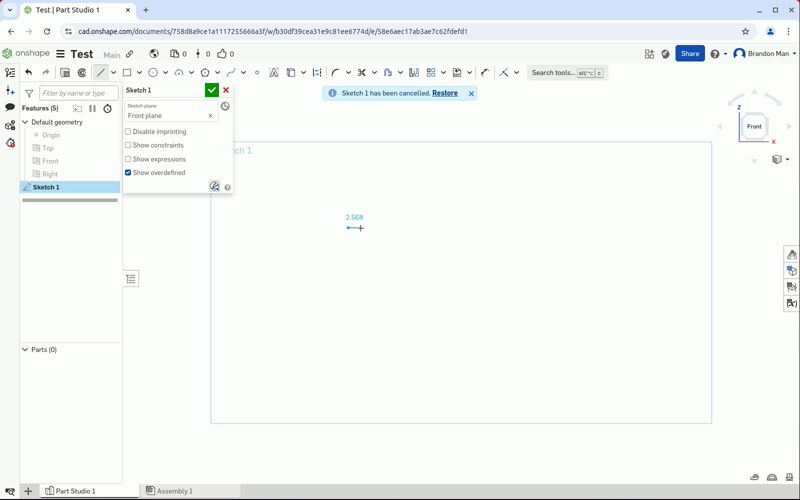
click(360, 227)
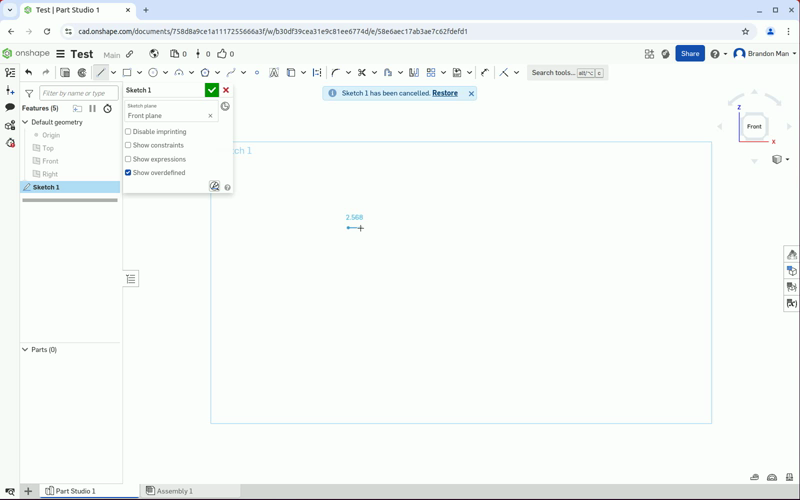
key_up(shift)
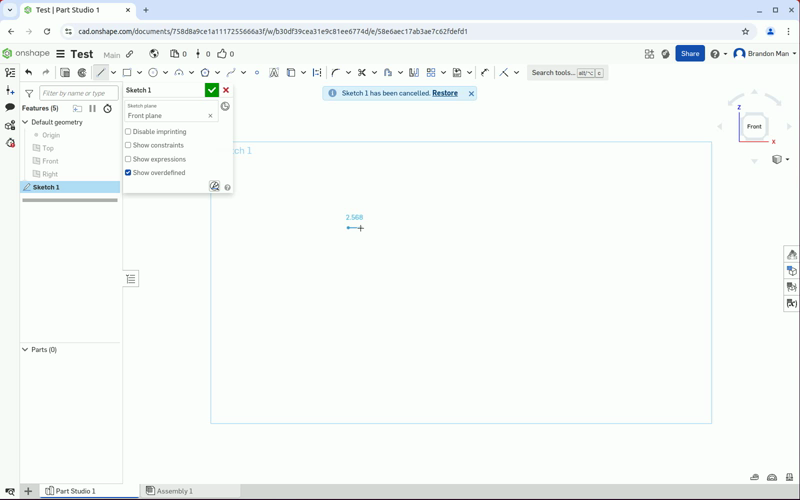
key_down(shift)
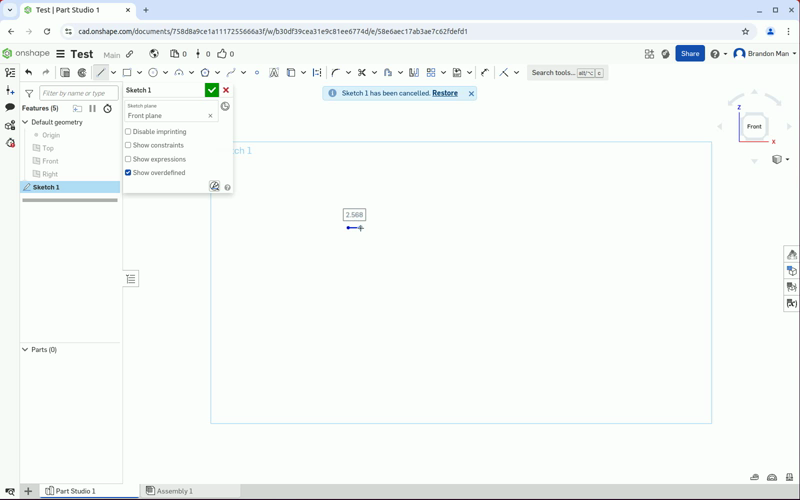
mouse_move(390, 227)
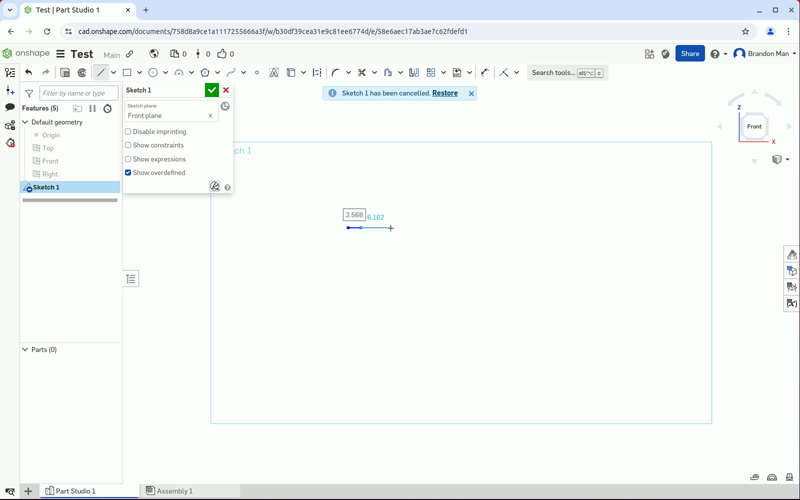
mouse_move(360, 211)
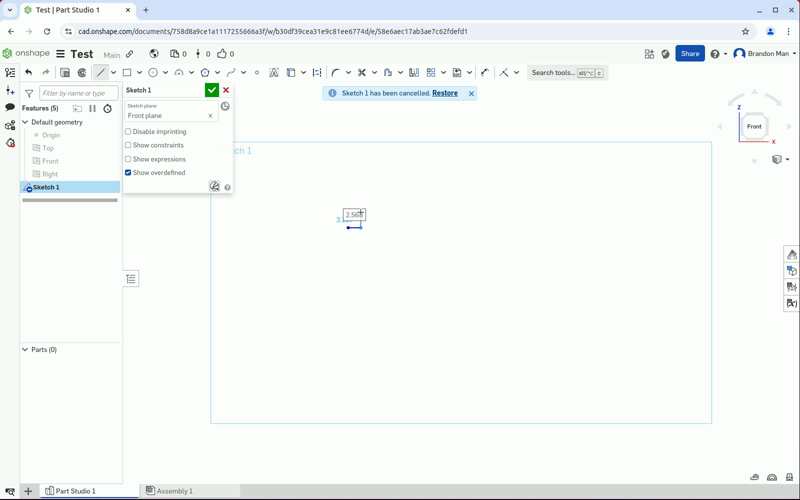
click(360, 211)
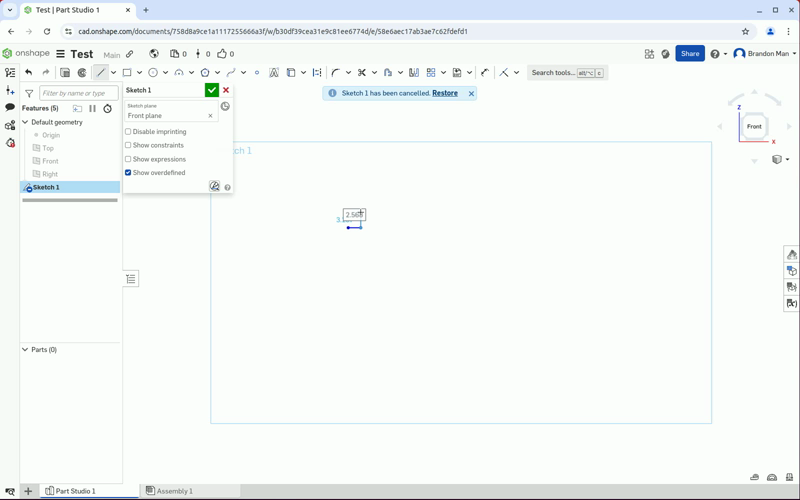
key_up(shift)
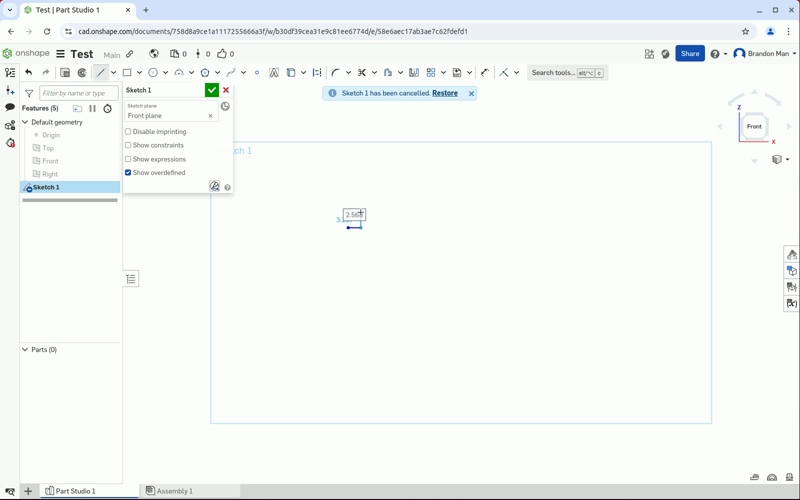
key_down(shift)
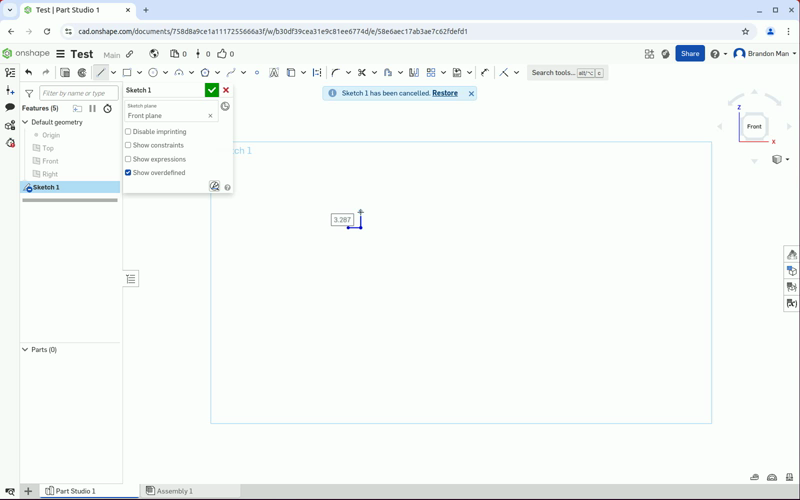
mouse_move(390, 211)
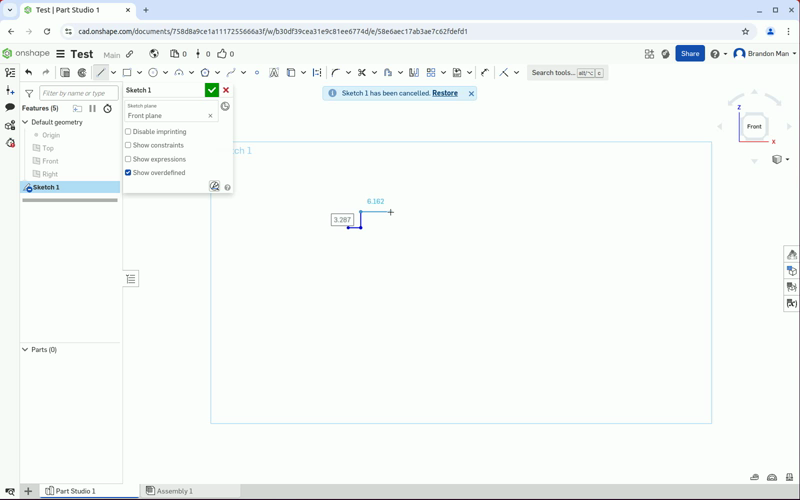
mouse_move(348, 211)
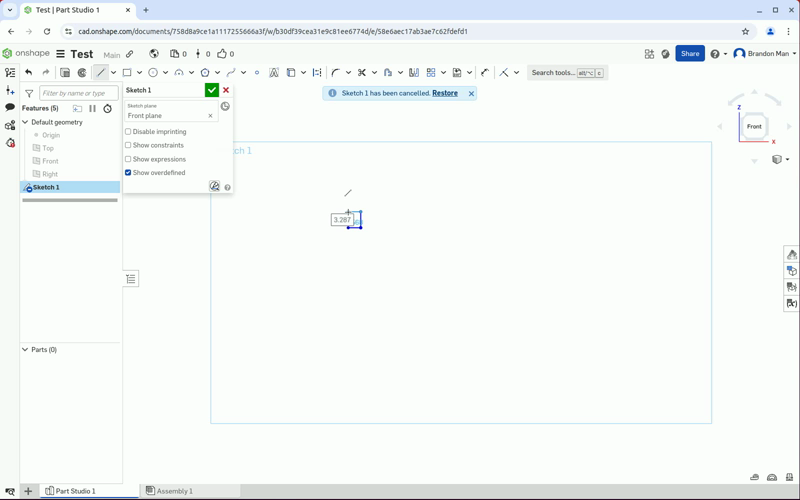
click(348, 211)
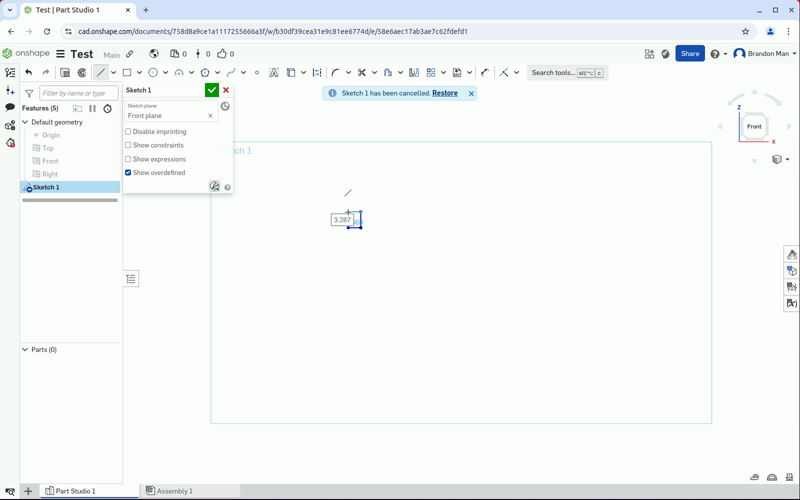
key_up(shift)
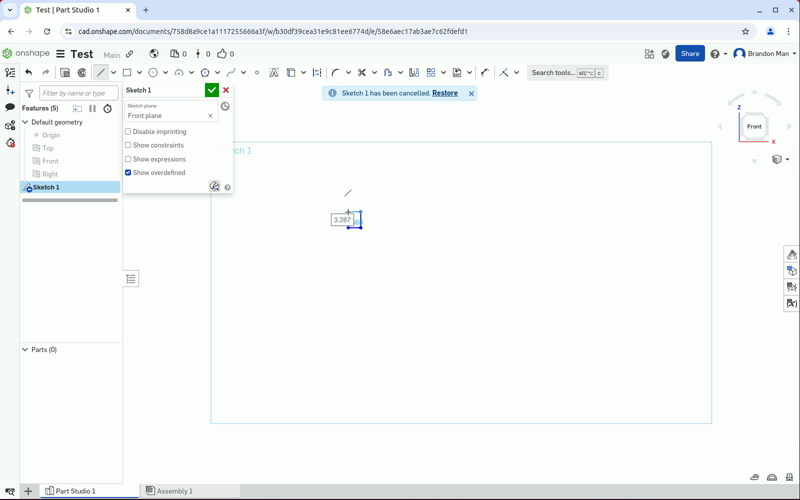
mouse_move(378, 211)
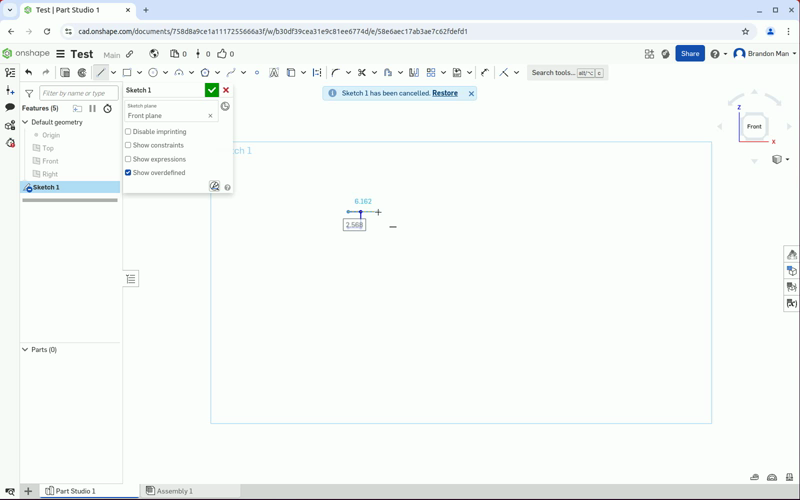
key_down(shift)
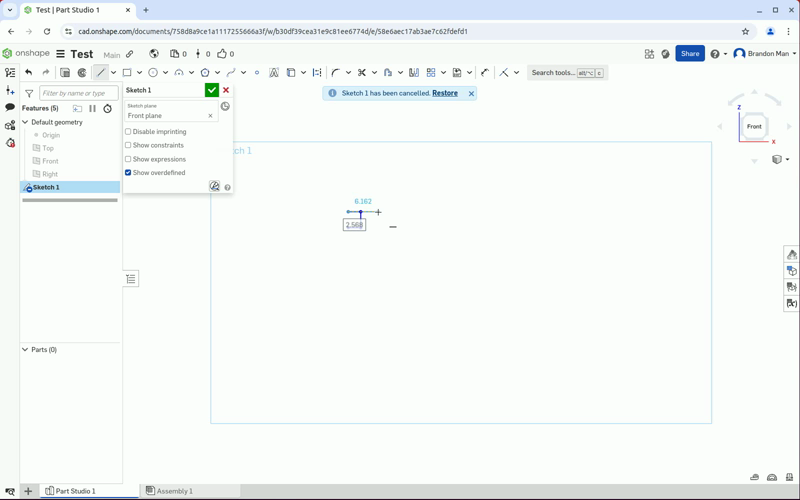
mouse_move(348, 227)
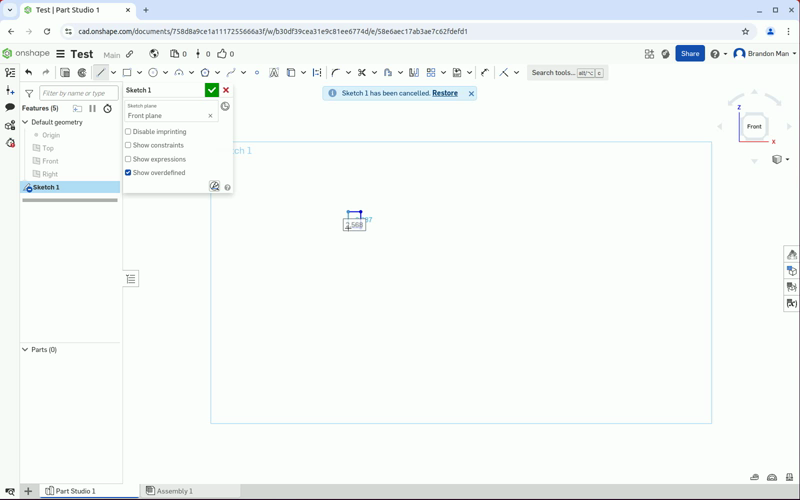
key_up(shift)
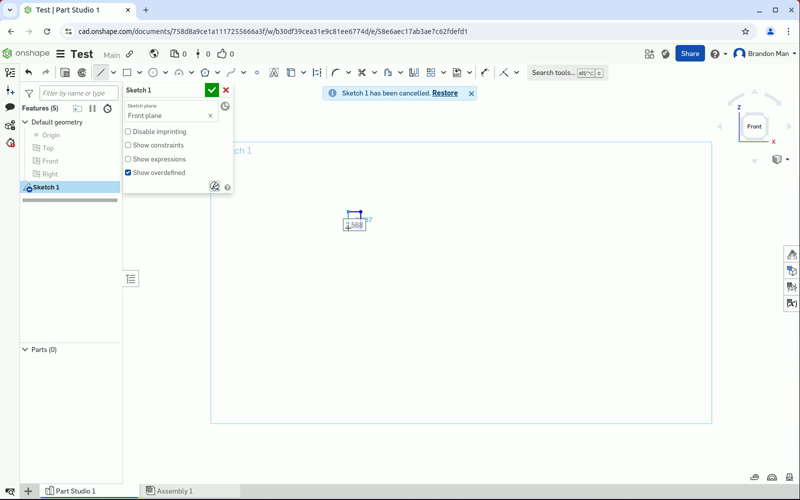
click(348, 227)
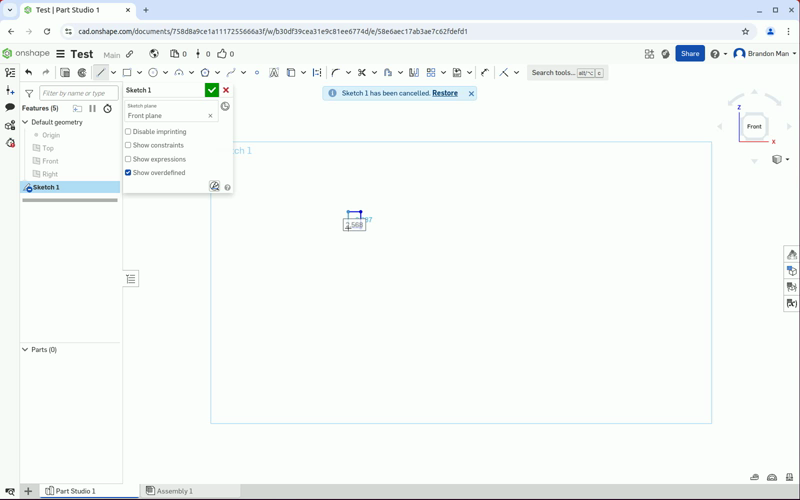
key(esc)
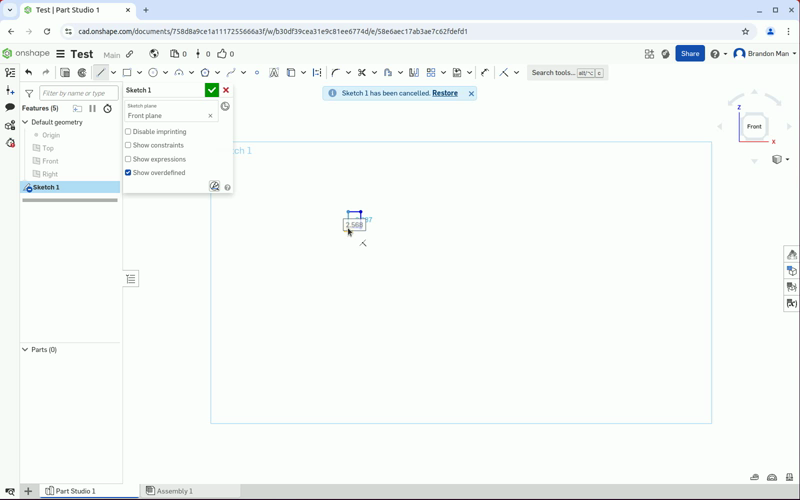
mouse_move(355, 217)
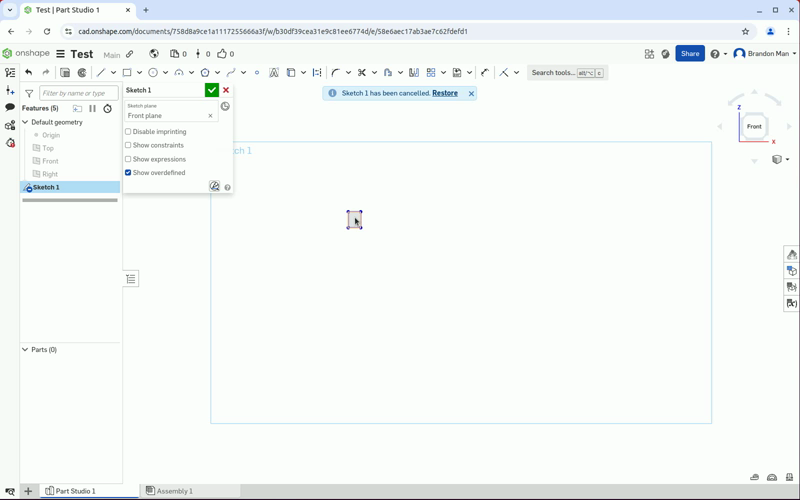
scroll(6)
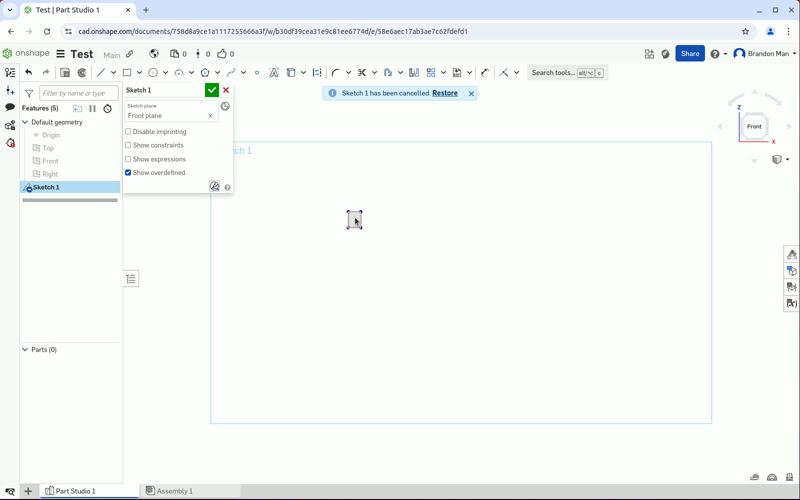
scroll(6)
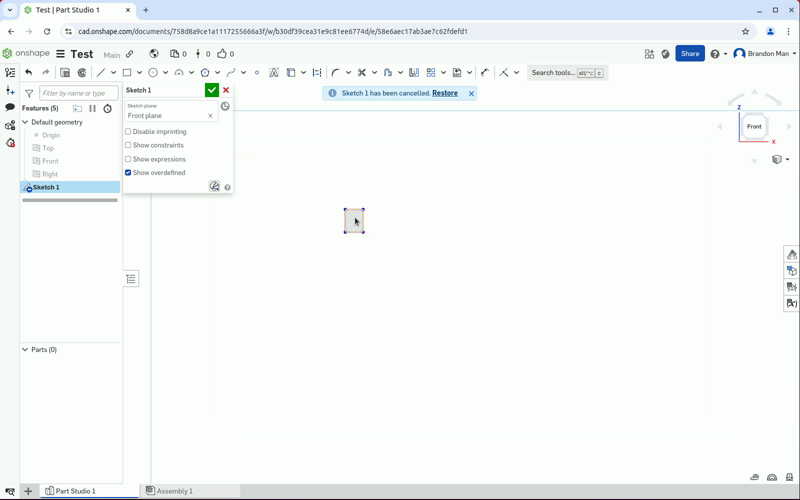
scroll(6)
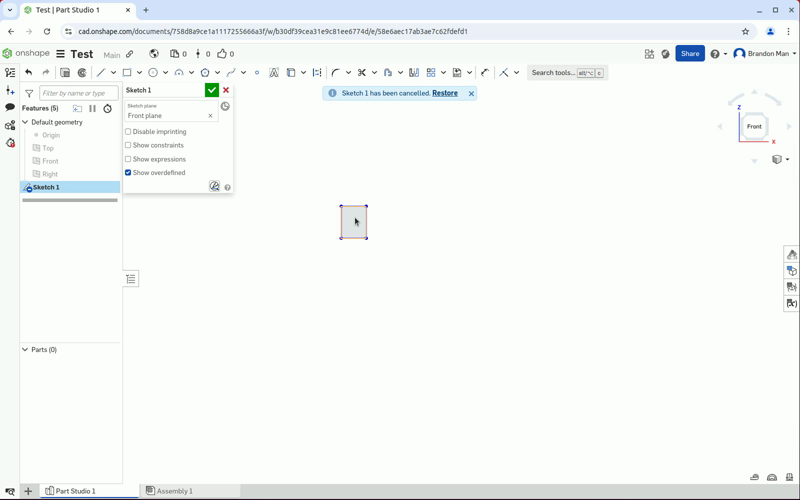
scroll(6)
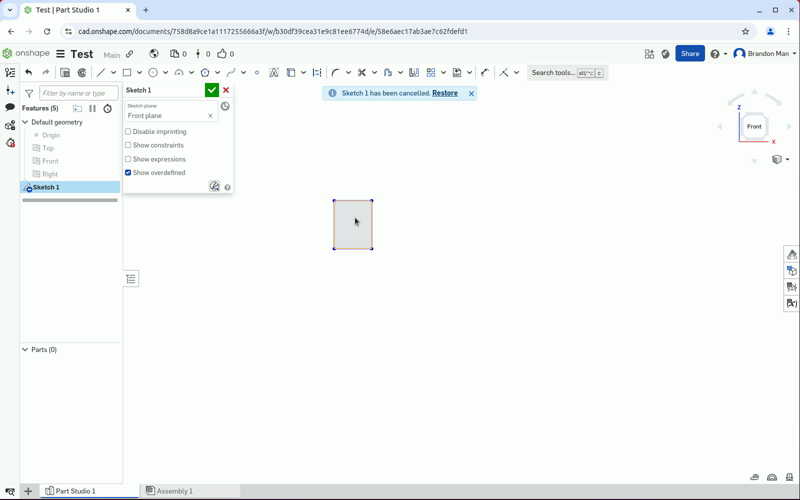
scroll(6)
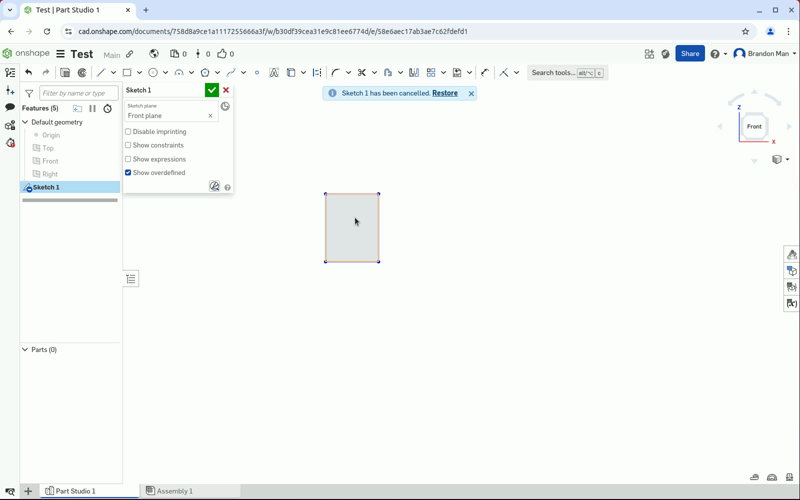
scroll(6)
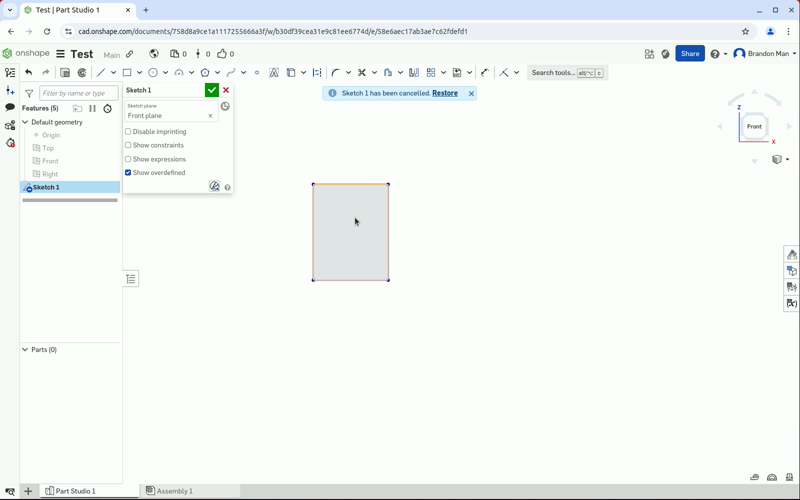
scroll(6)
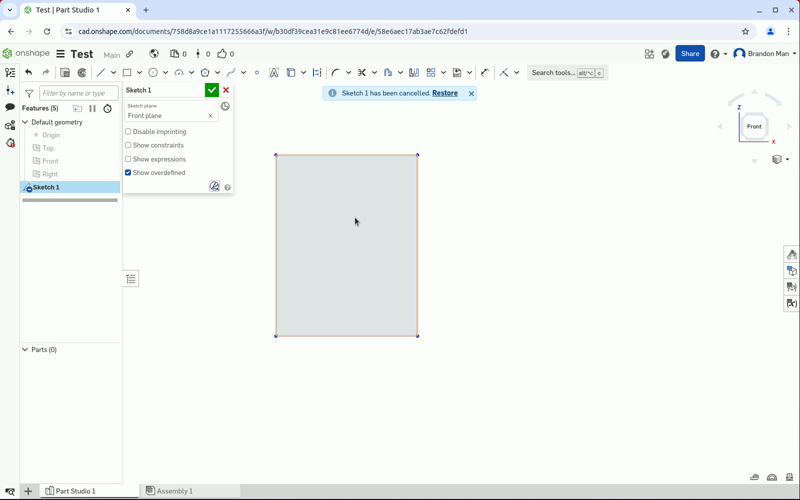
click(355, 217)
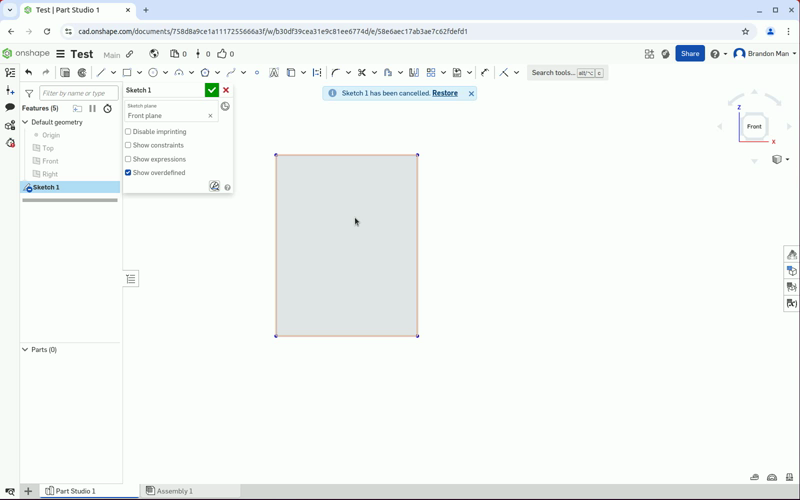
scroll(-6)
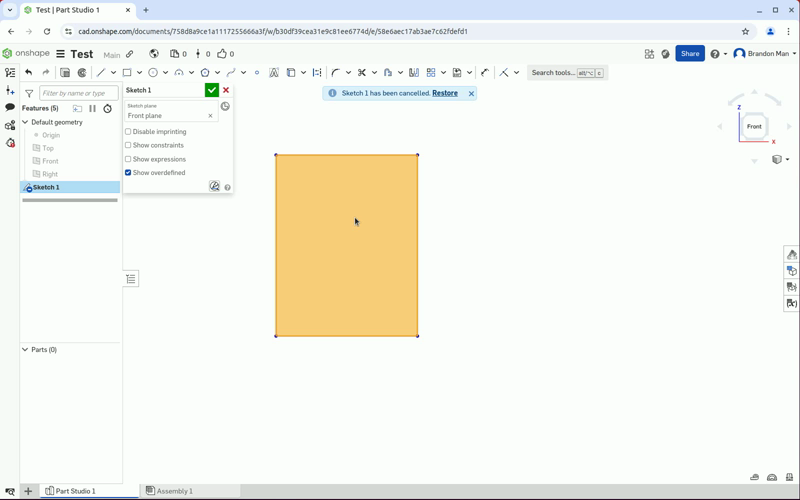
scroll(-6)
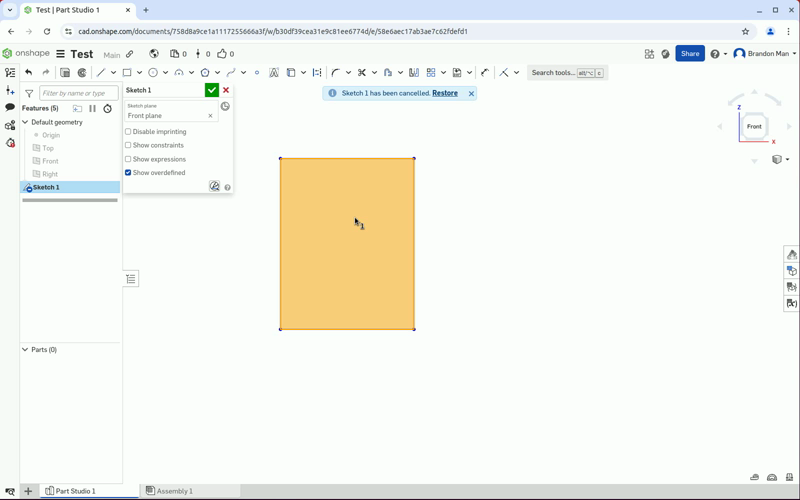
scroll(-6)
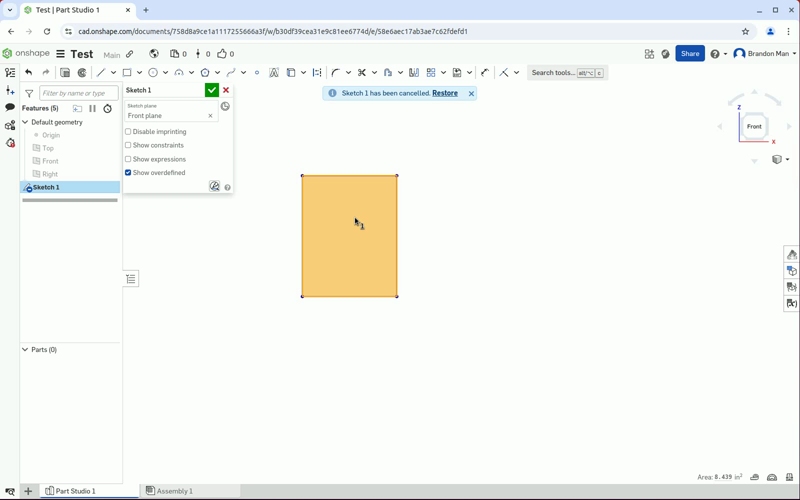
scroll(-6)
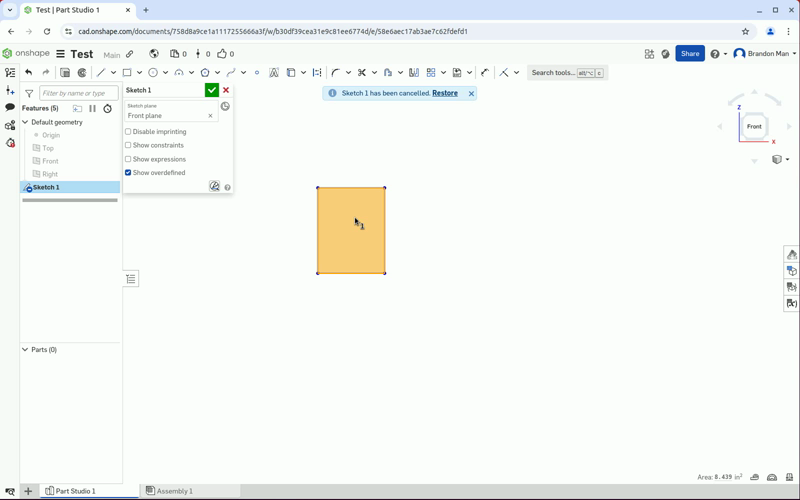
scroll(-6)
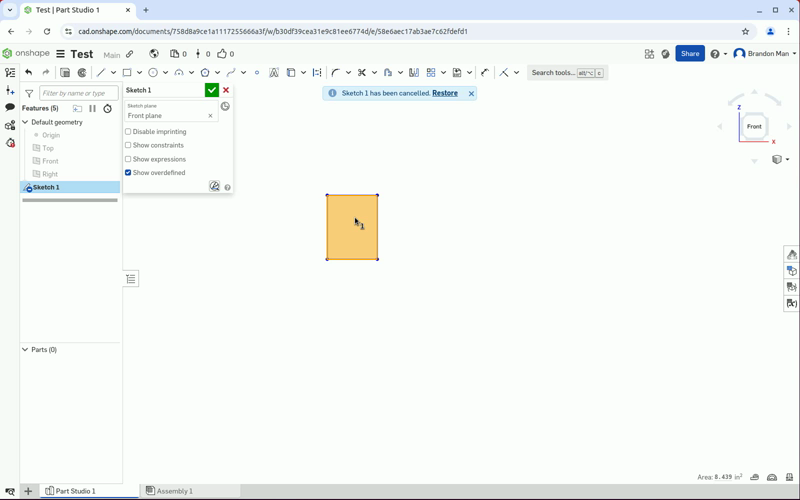
scroll(-6)
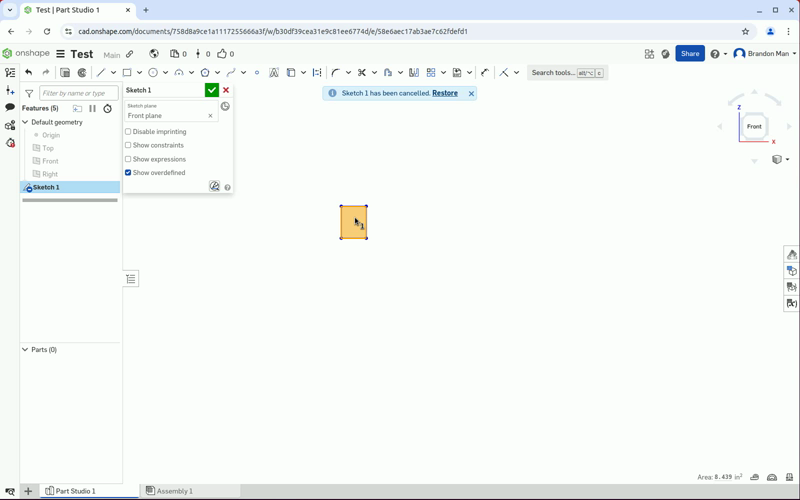
scroll(-6)
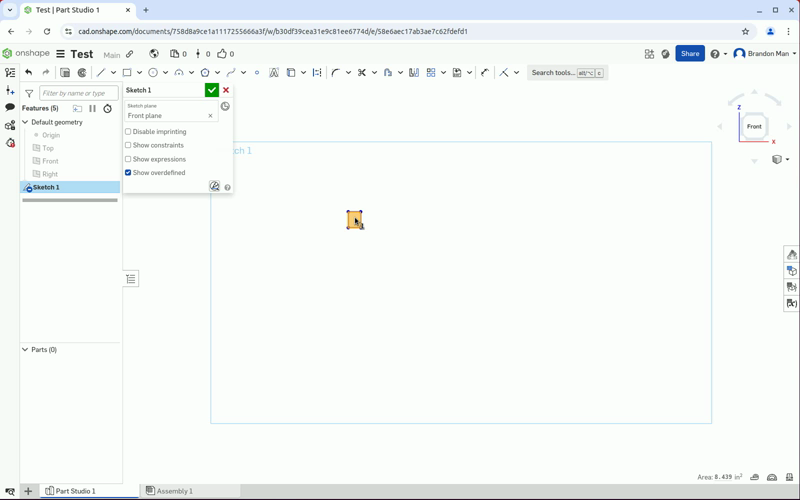
mouse_move(73, 352)
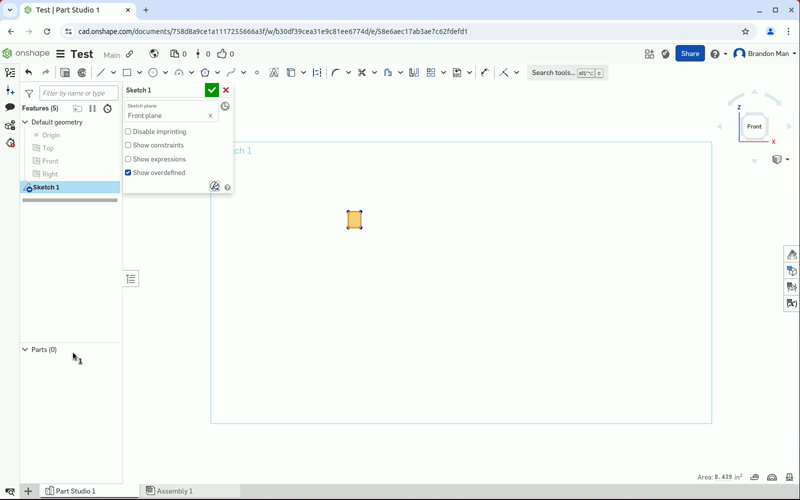
key(shift+y)
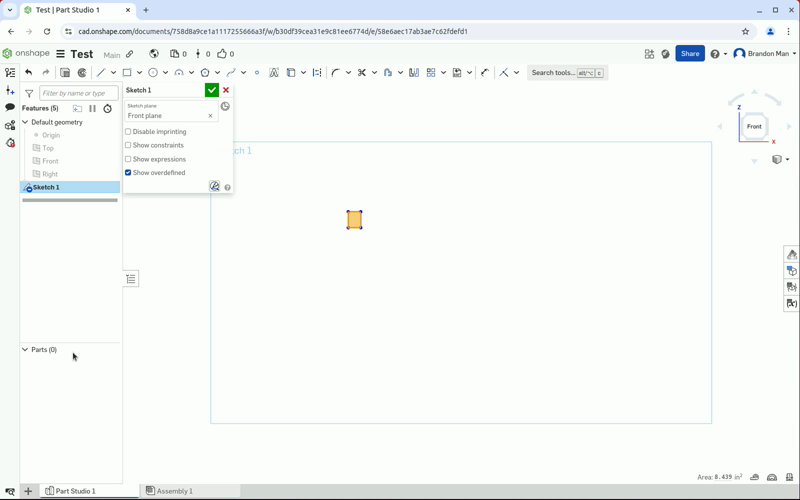
key(shift+e)
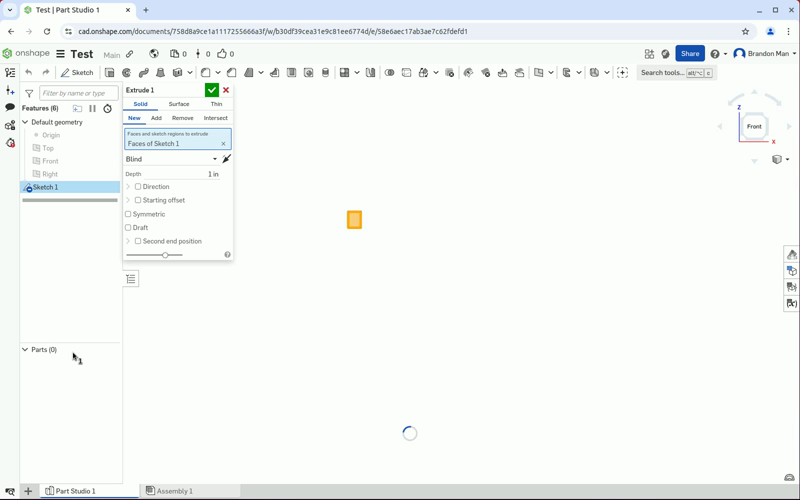
mouse_move(143, 106)
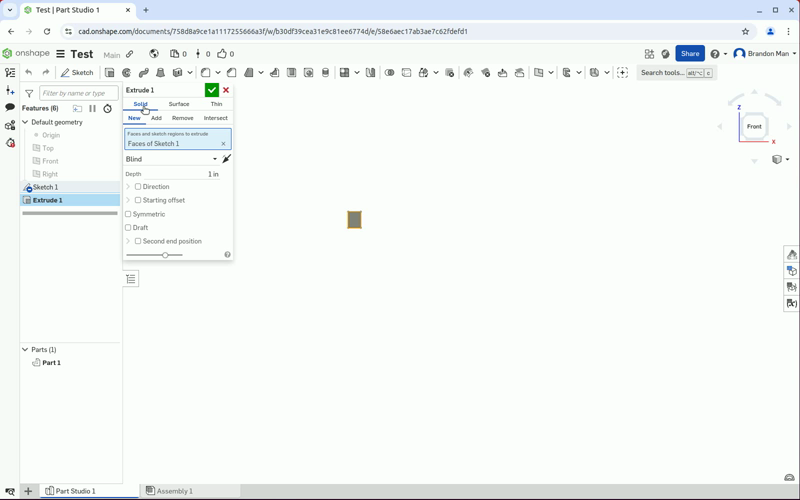
click(143, 106)
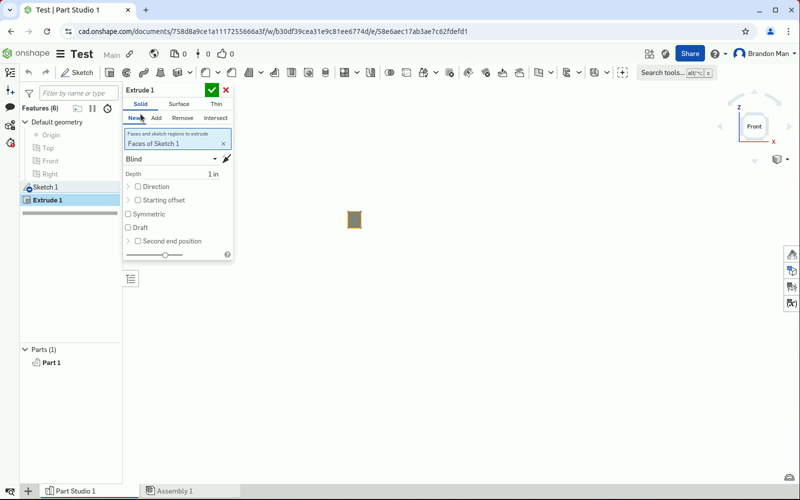
mouse_move(137, 120)
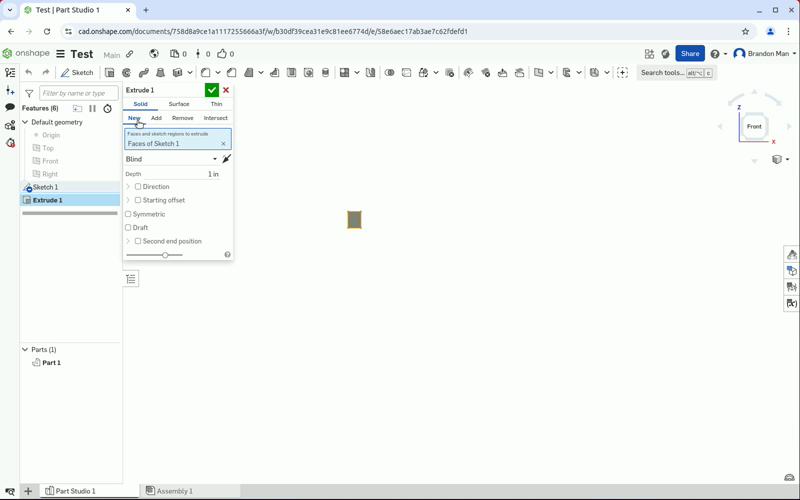
click(137, 120)
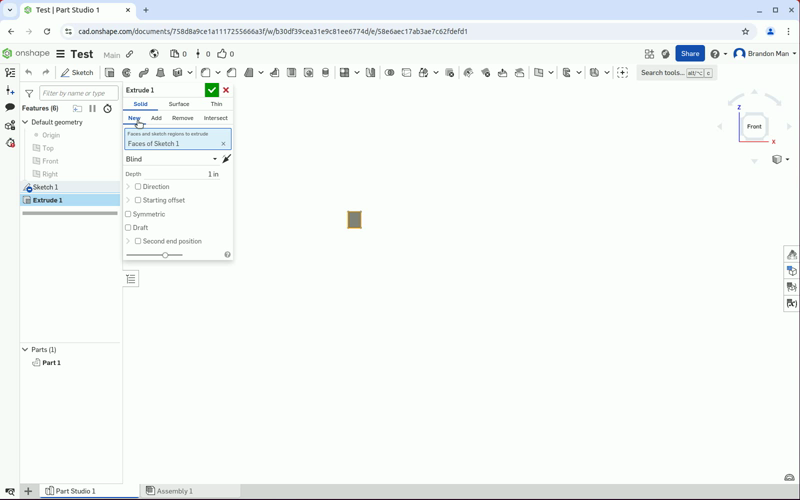
key(tab, 4)
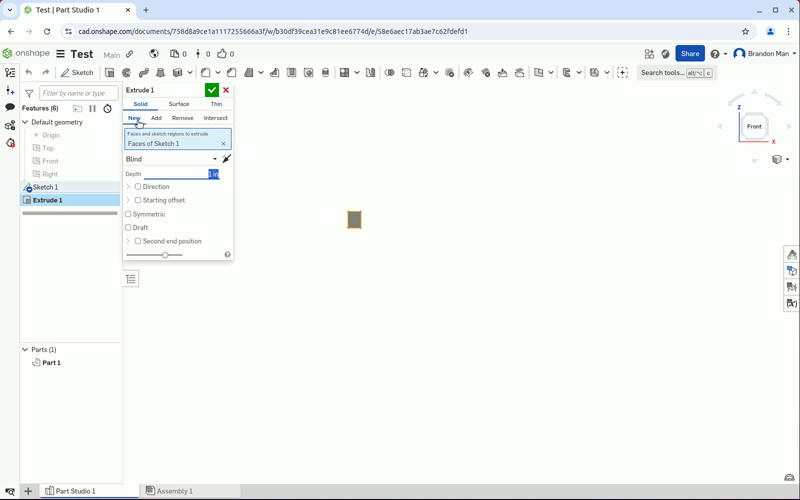
text(9.628)
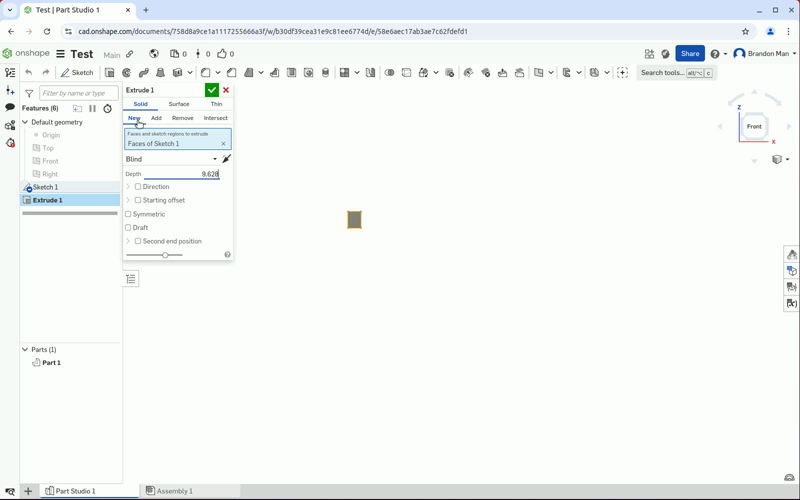
key(enter)
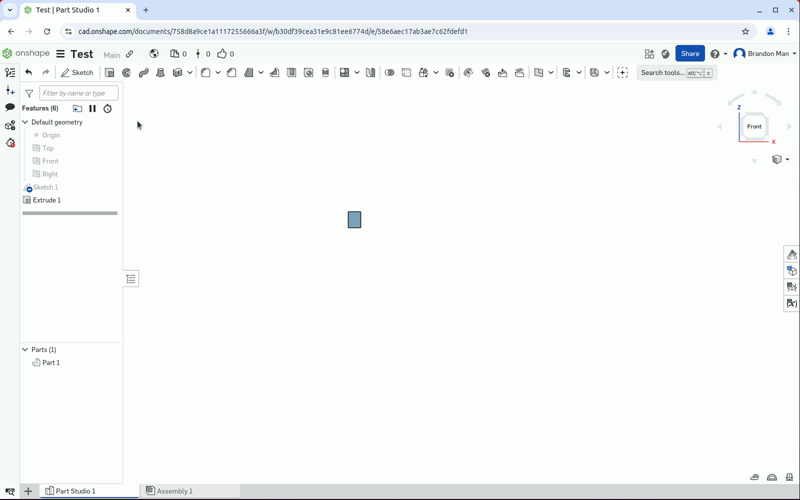
key(shift+h)
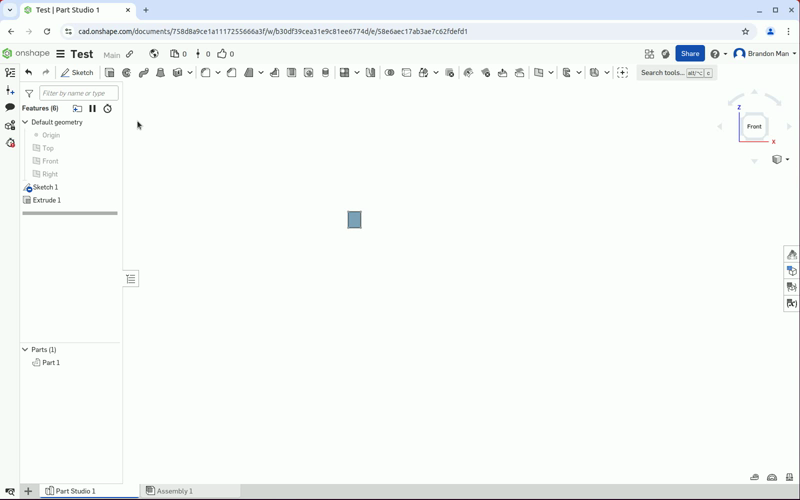
key(shift+h)
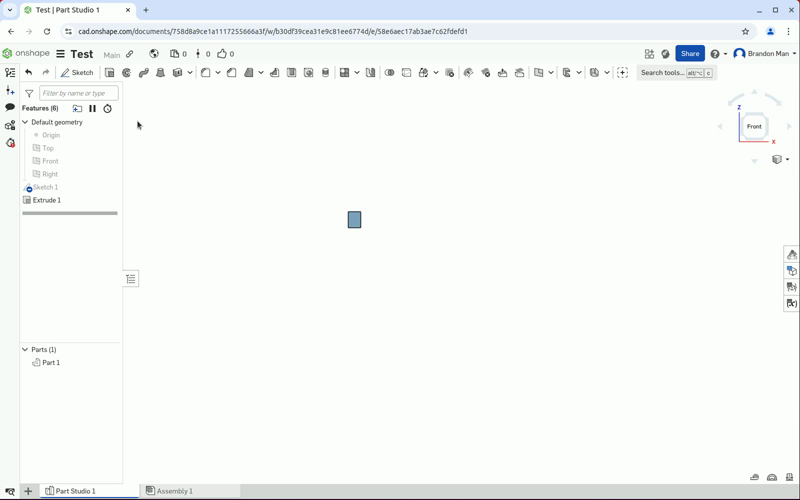
mouse_move(73, 189)
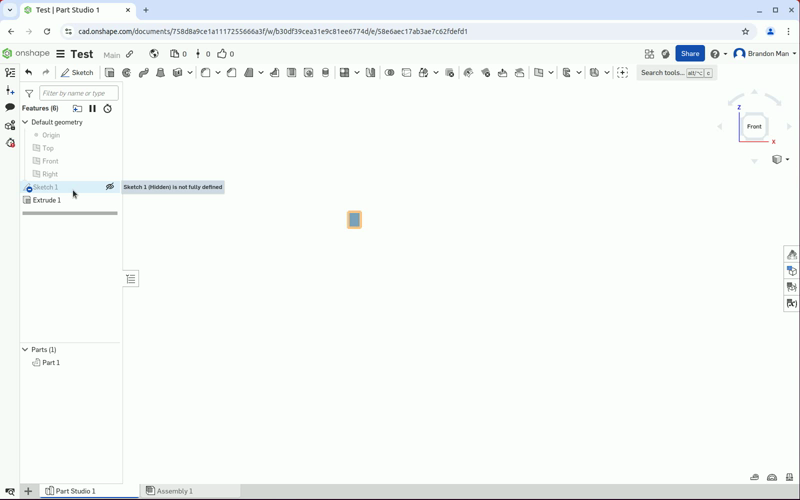
click(73, 189)
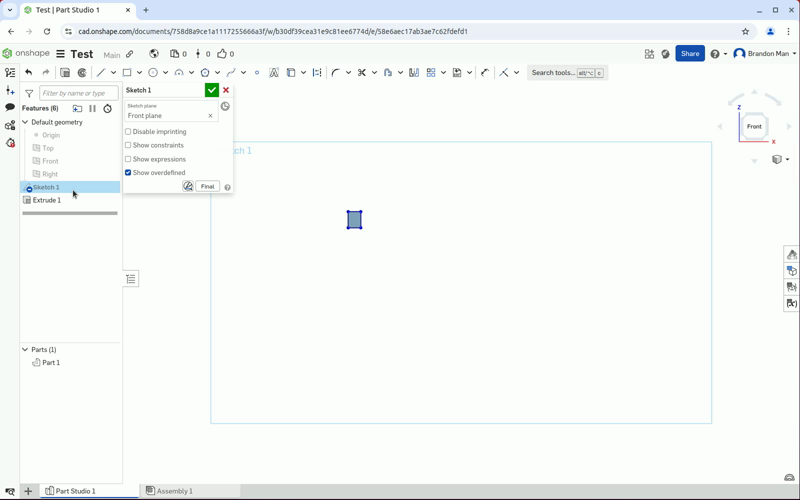
mouse_move(229, 92)
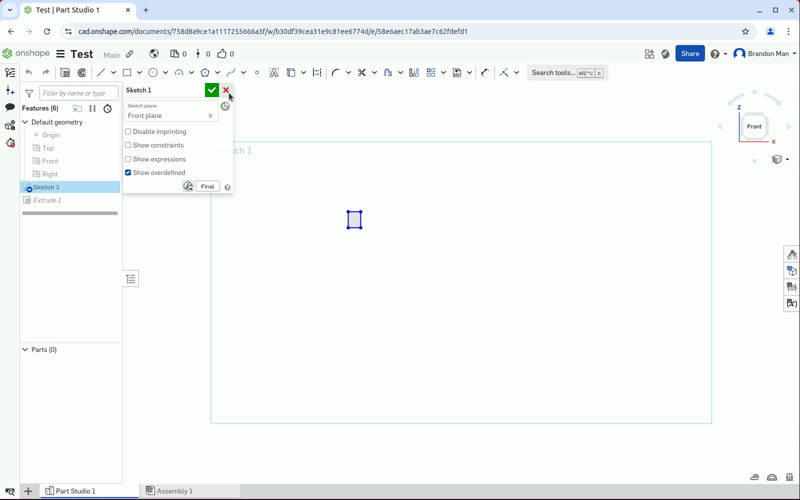
click(229, 92)
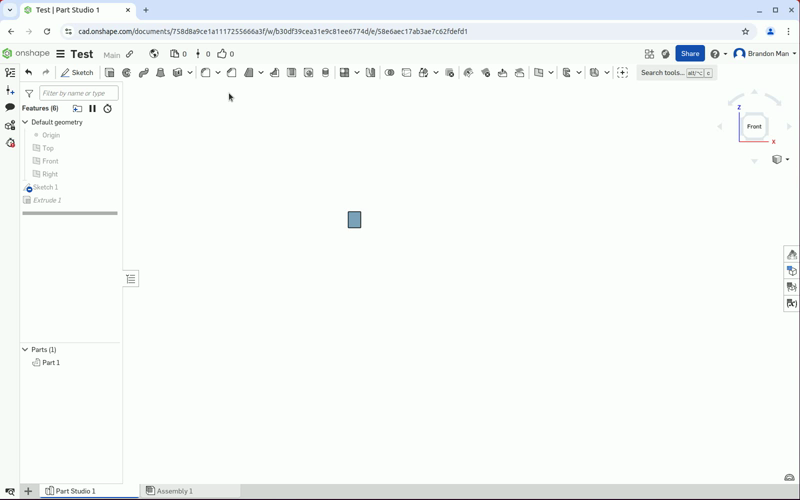
mouse_move(73, 352)
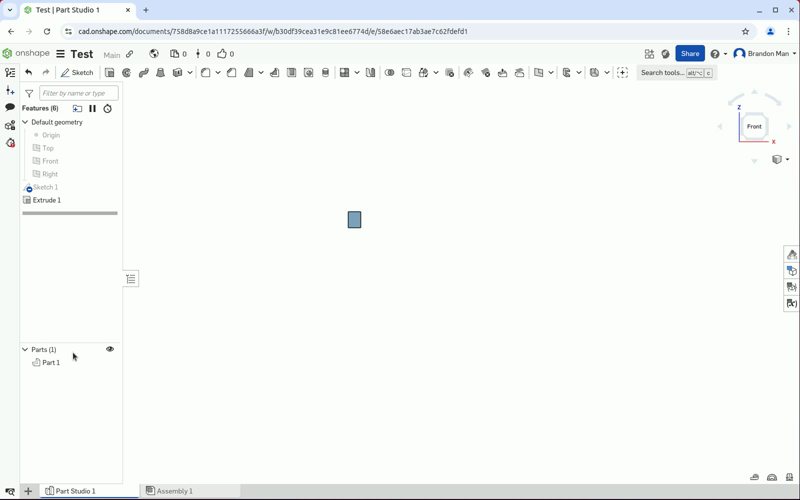
key(y)
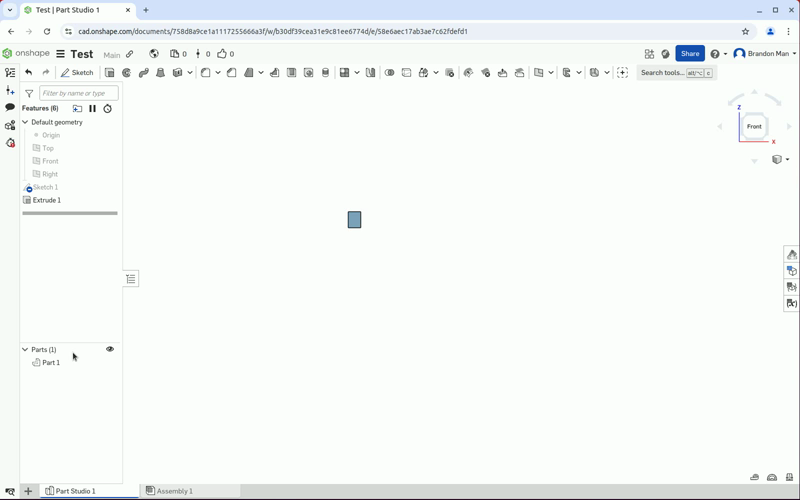
key(shift+p)
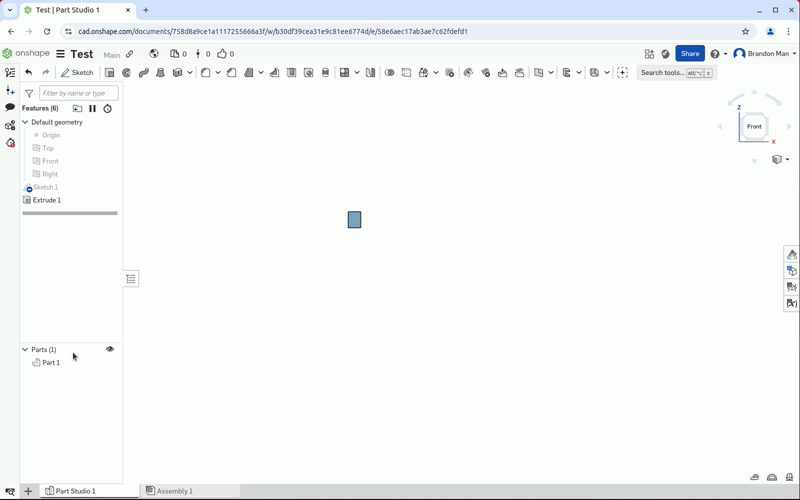
key(space)
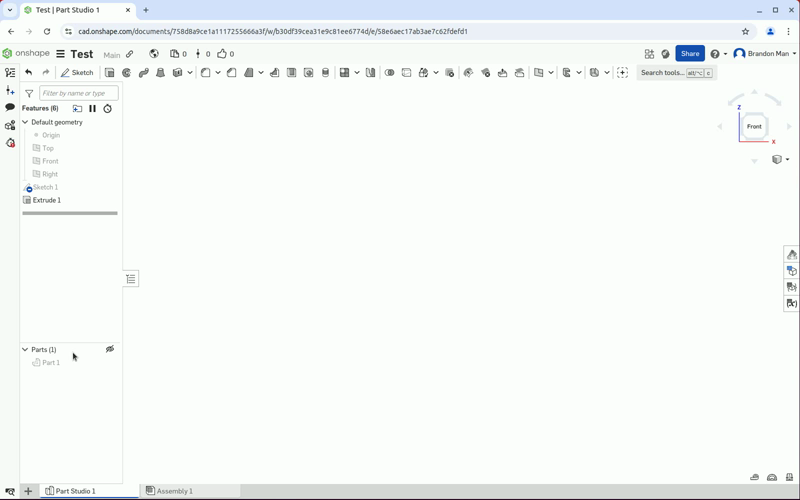
key_down(shift)
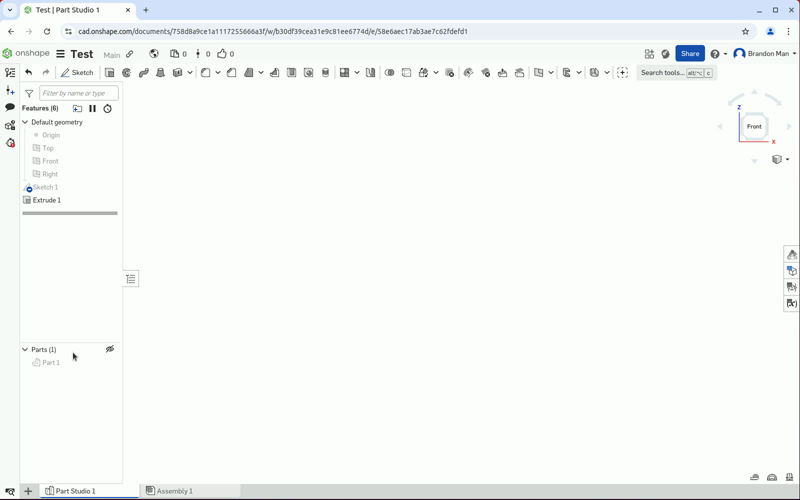
key(down)
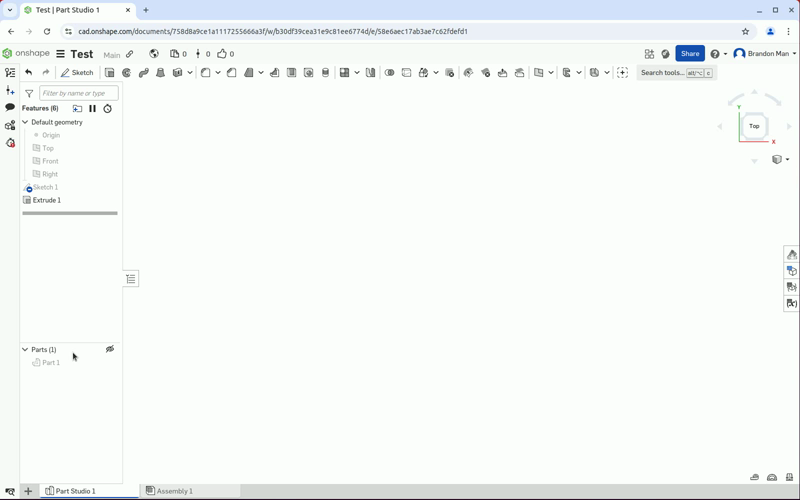
key_up(shift)
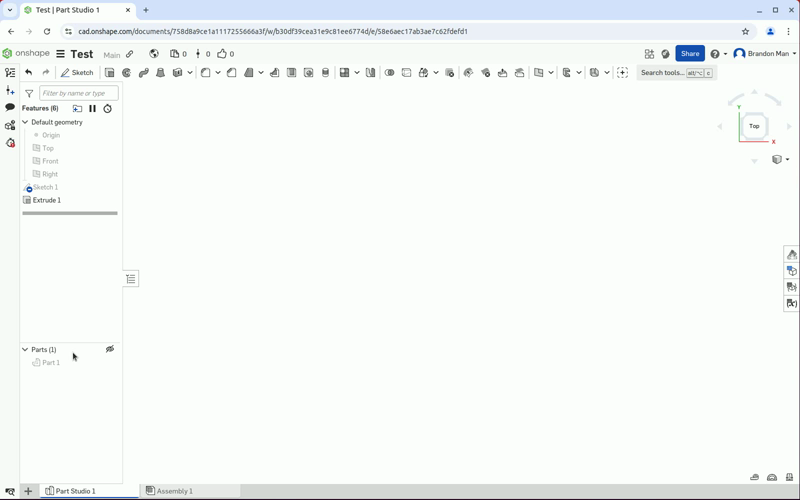
mouse_move(73, 352)
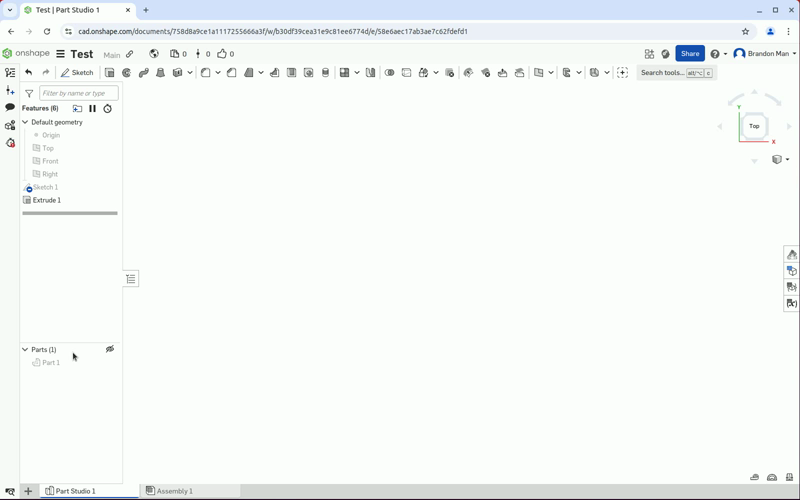
key(shift+y)
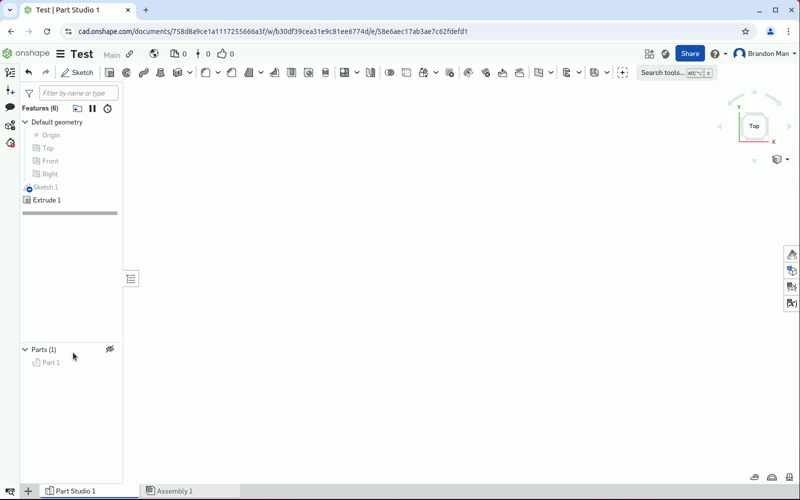
key(shift+s)
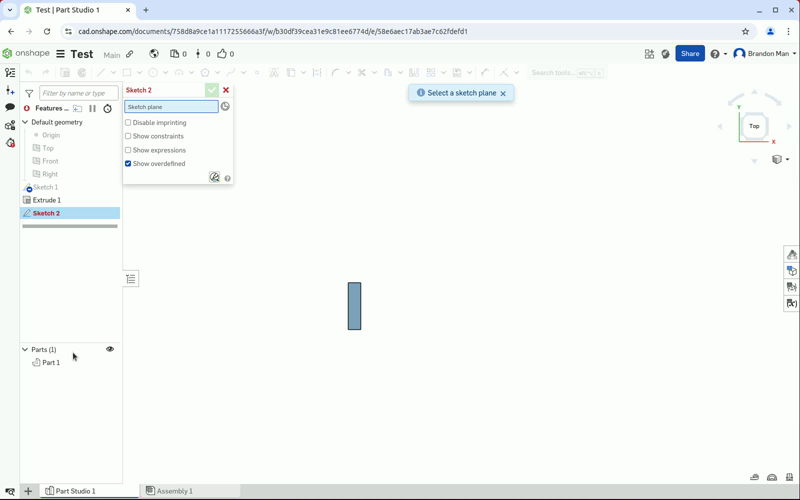
mouse_move(73, 150)
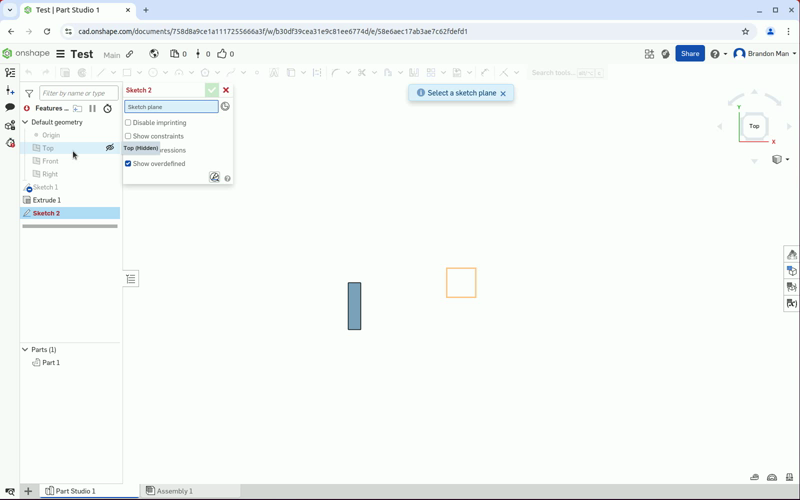
click(73, 150)
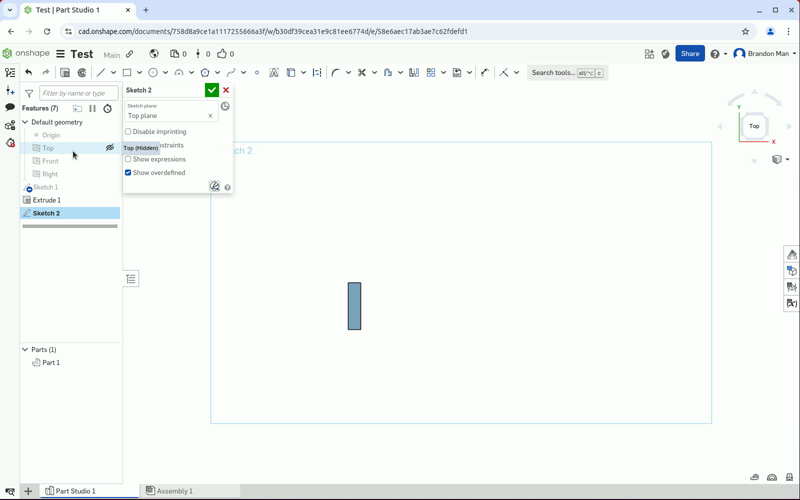
mouse_move(73, 352)
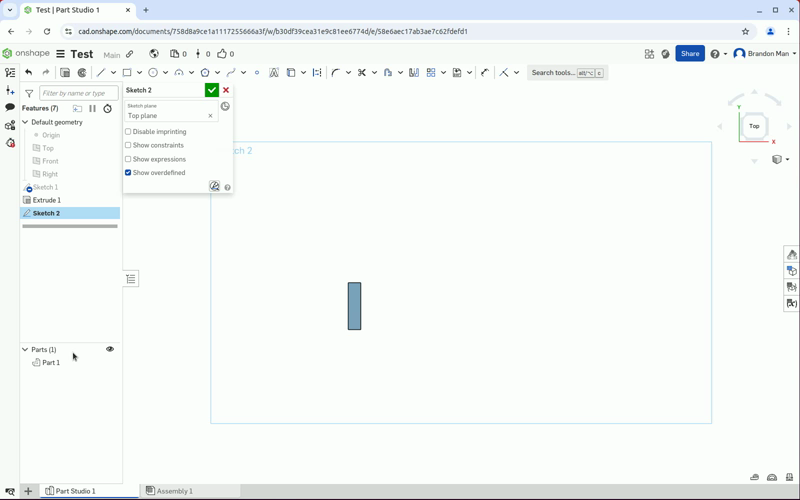
key(y)
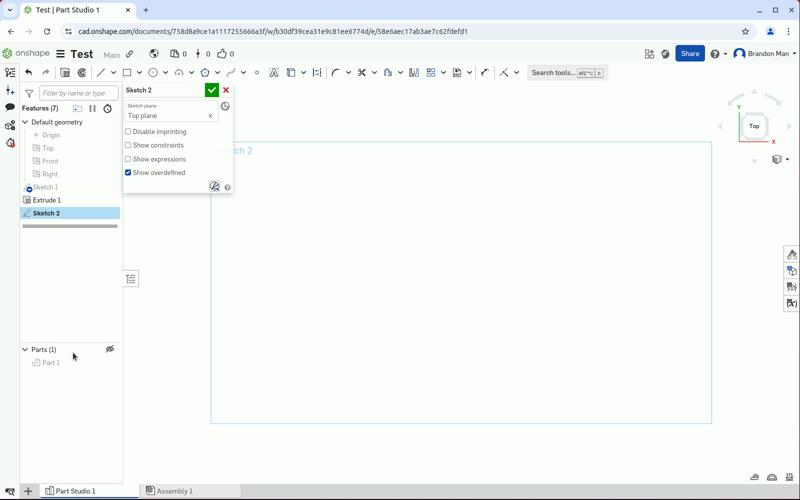
key(l)
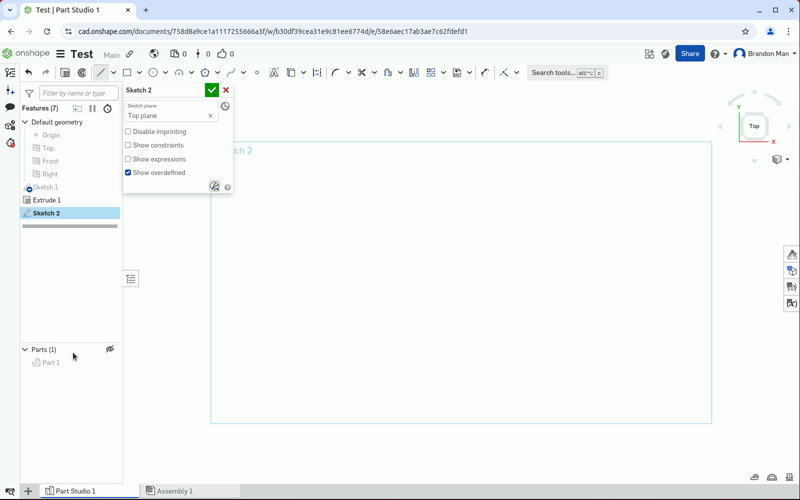
key_down(shift)
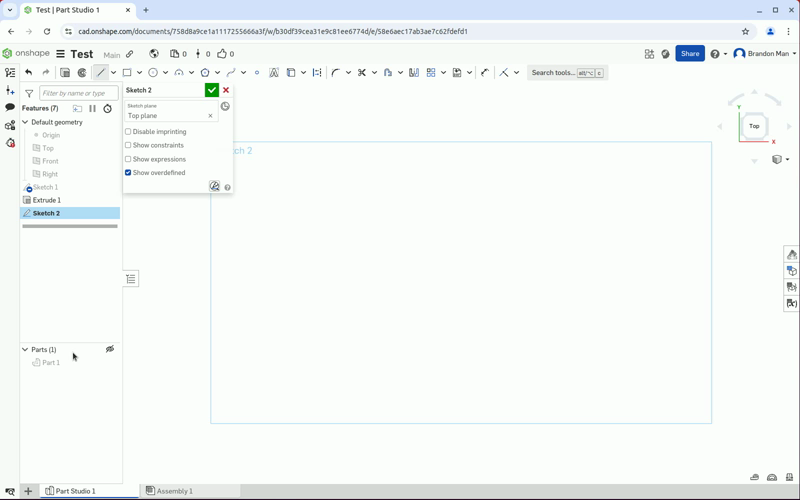
mouse_move(363, 258)
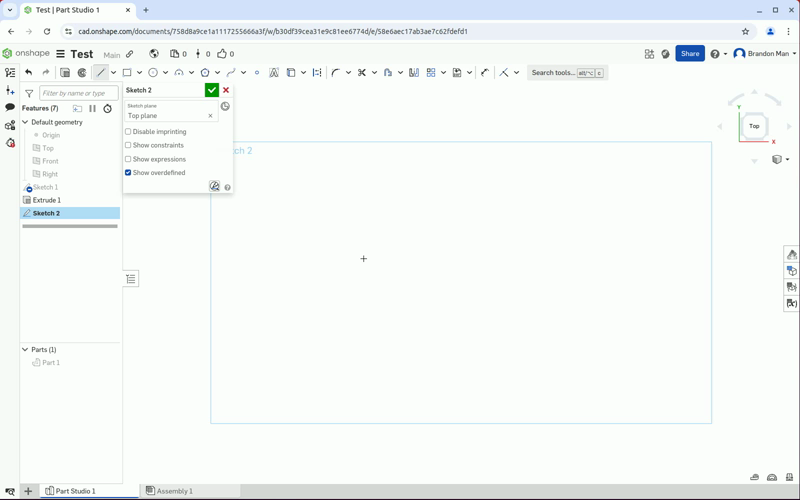
click(363, 258)
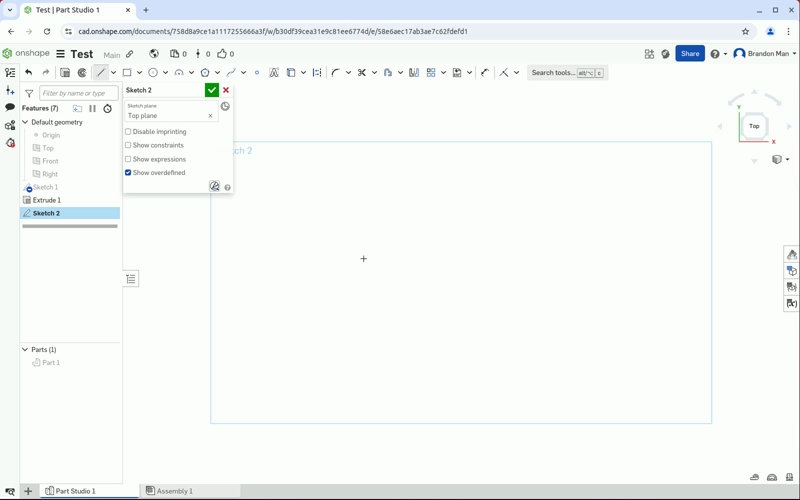
key_up(shift)
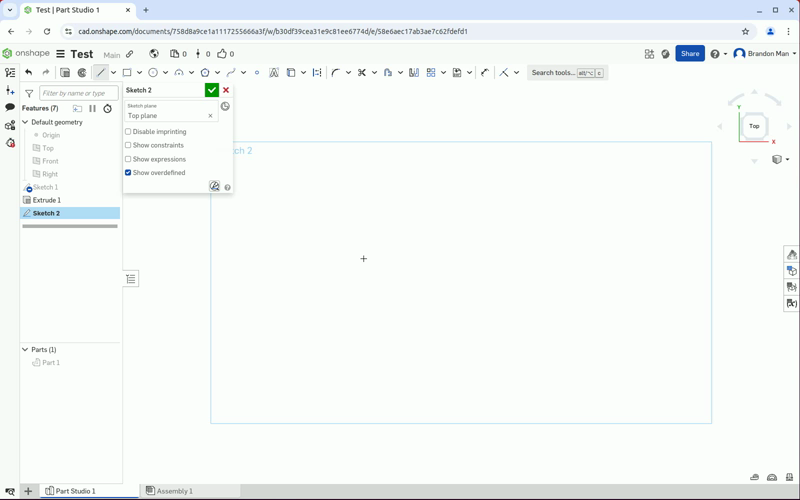
key_down(shift)
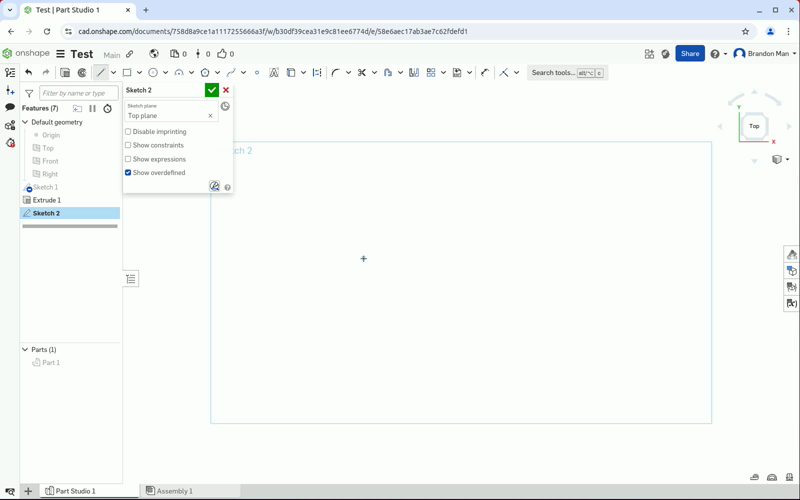
mouse_move(393, 258)
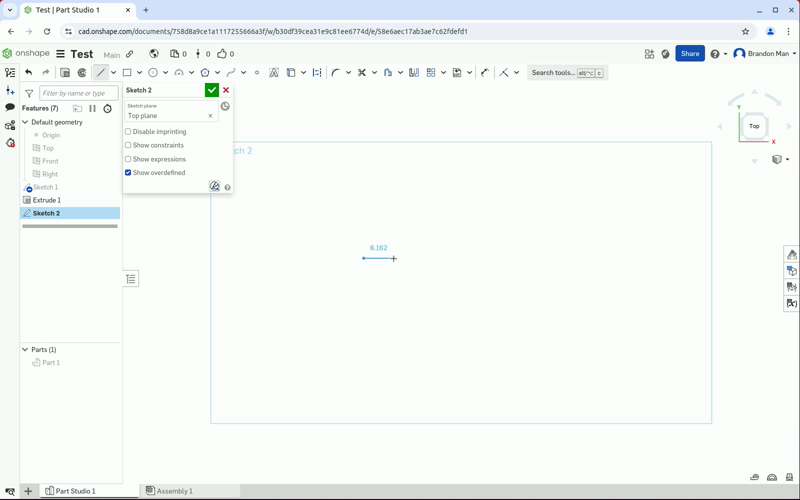
mouse_move(413, 258)
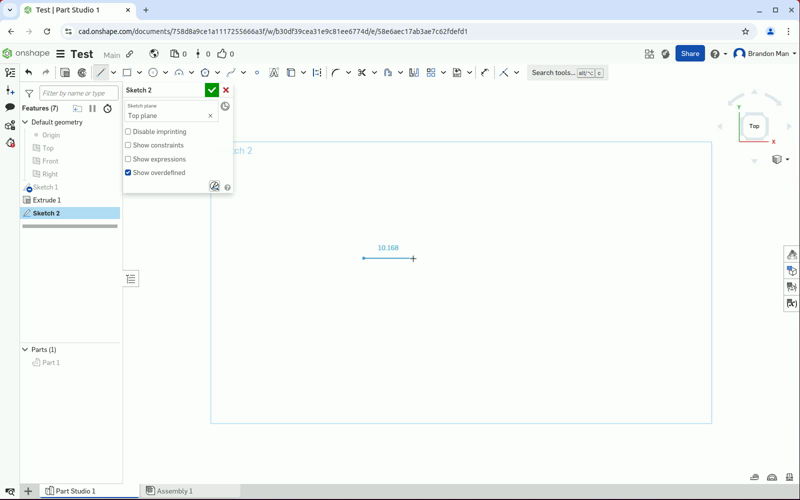
click(413, 258)
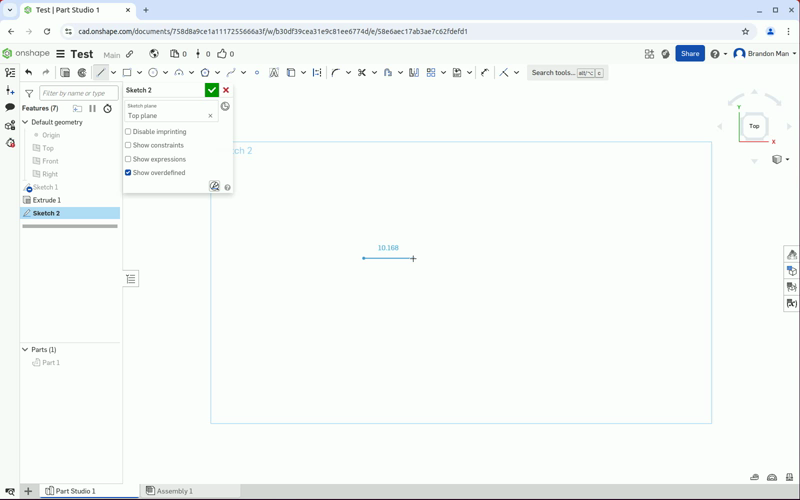
key_up(shift)
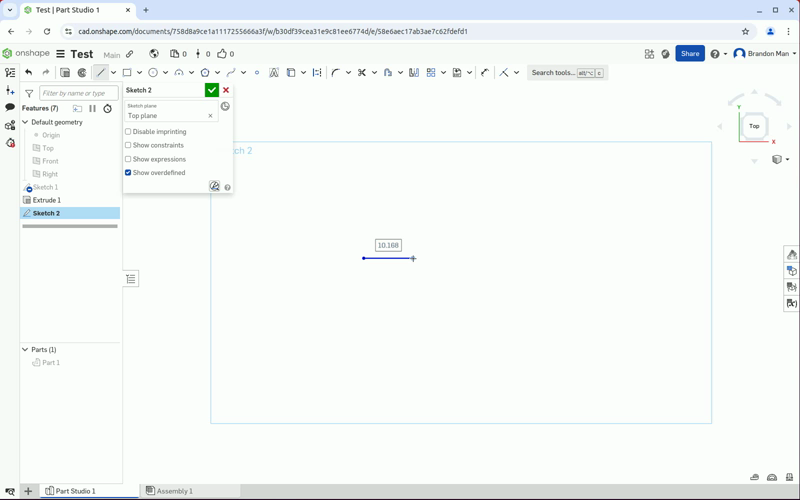
key_down(shift)
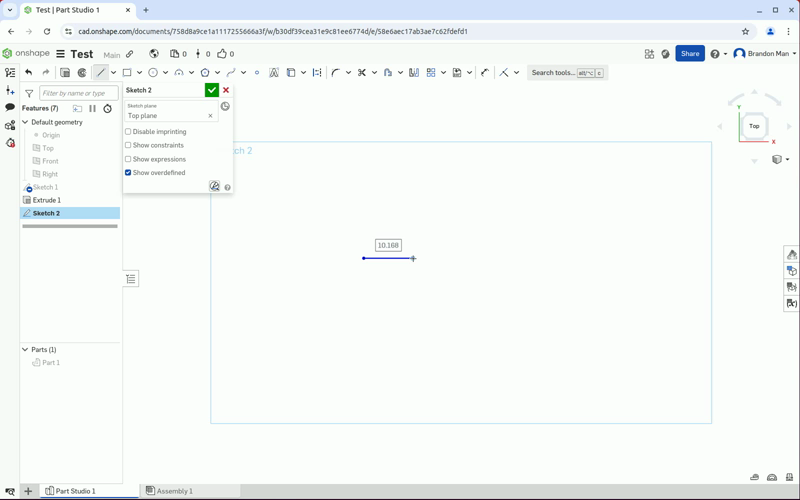
mouse_move(443, 258)
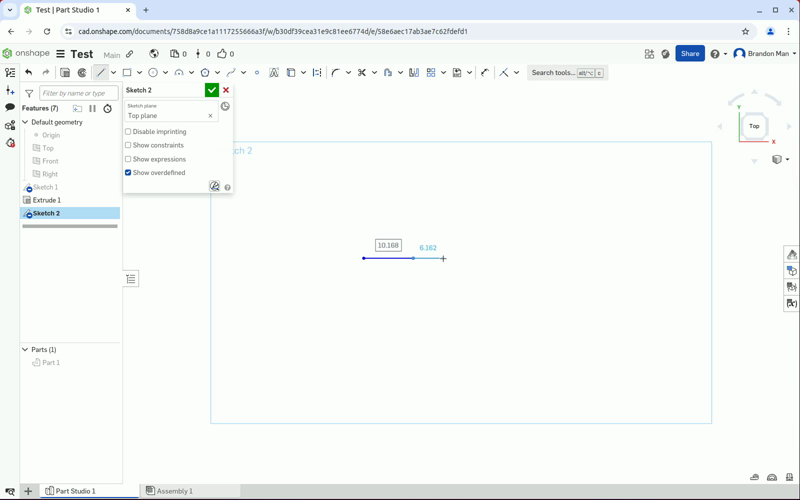
mouse_move(413, 242)
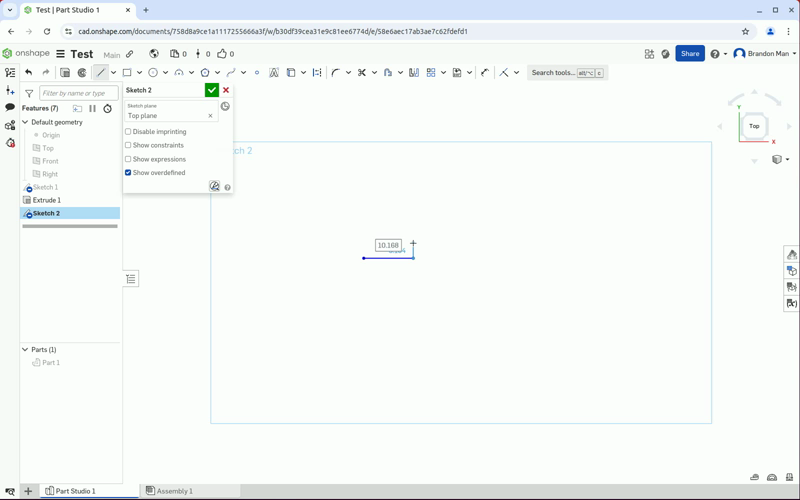
click(413, 242)
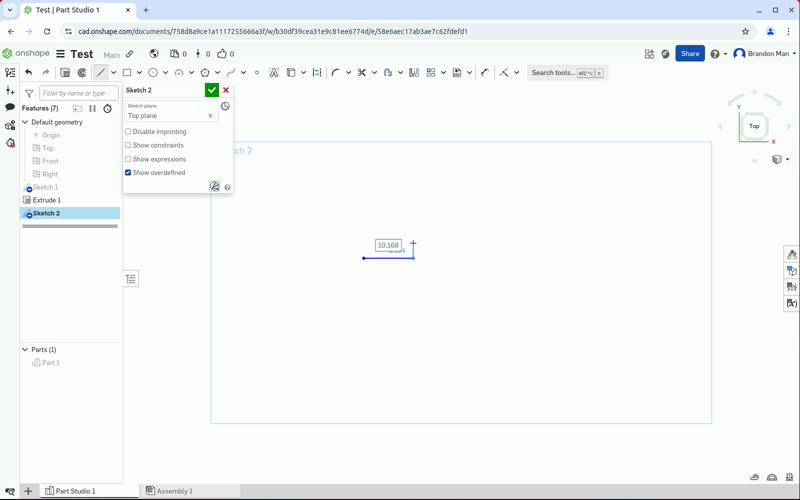
key_up(shift)
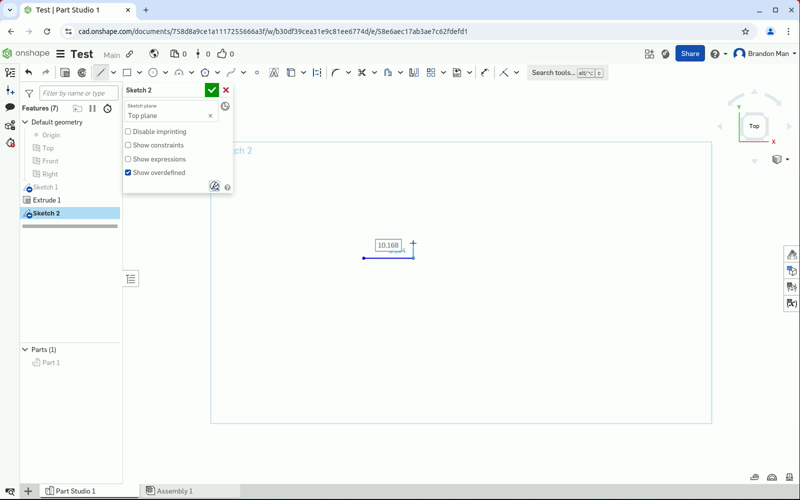
key_down(shift)
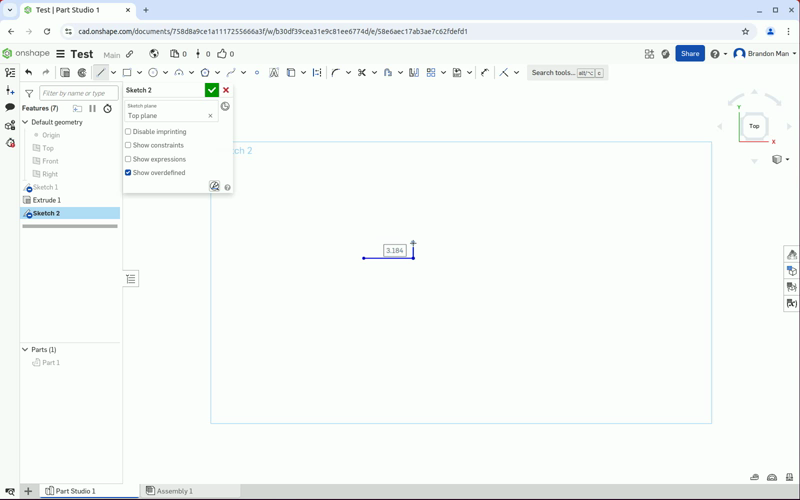
mouse_move(443, 242)
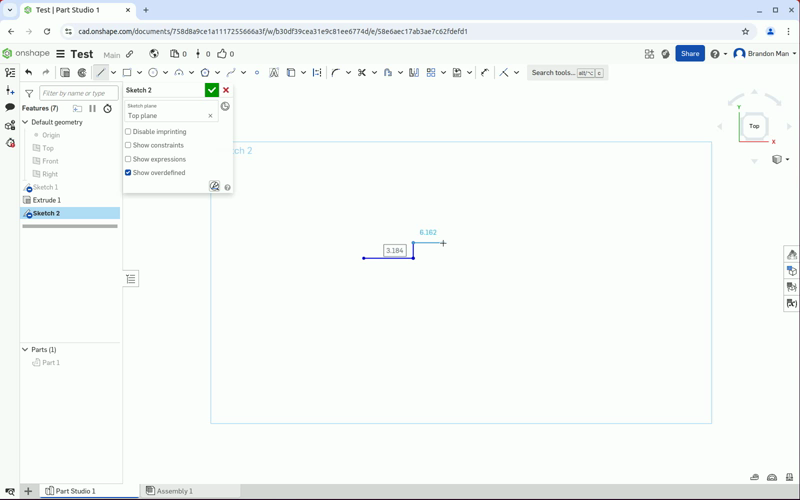
mouse_move(363, 242)
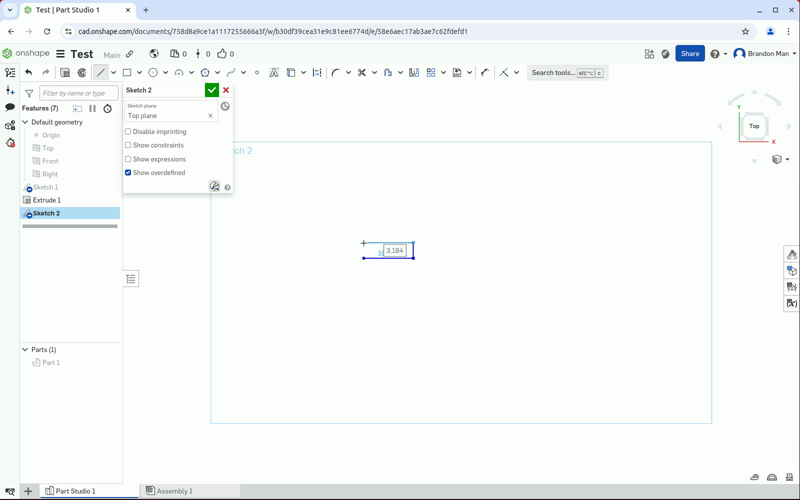
click(363, 242)
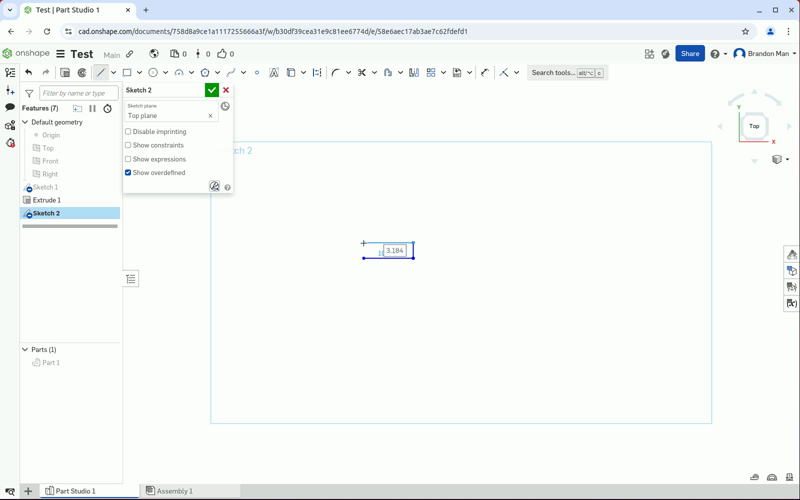
key_up(shift)
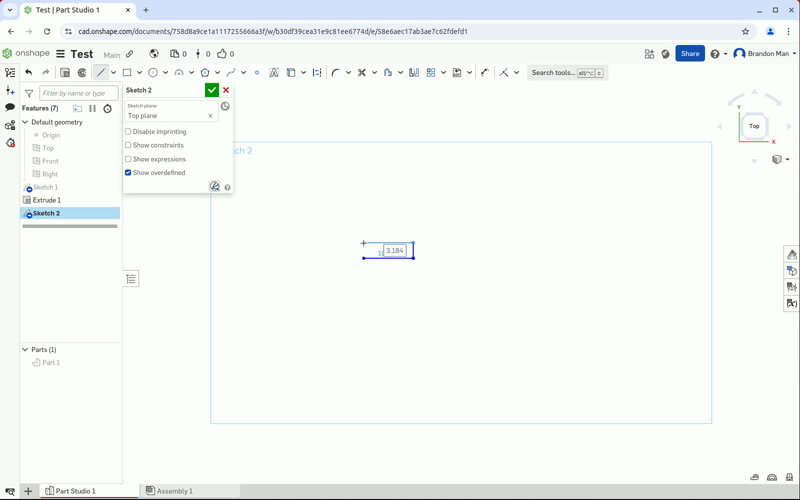
mouse_move(393, 242)
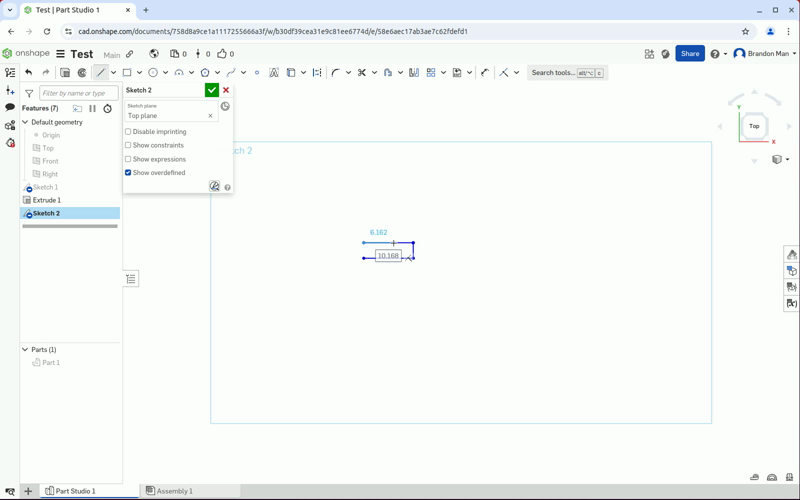
key_down(shift)
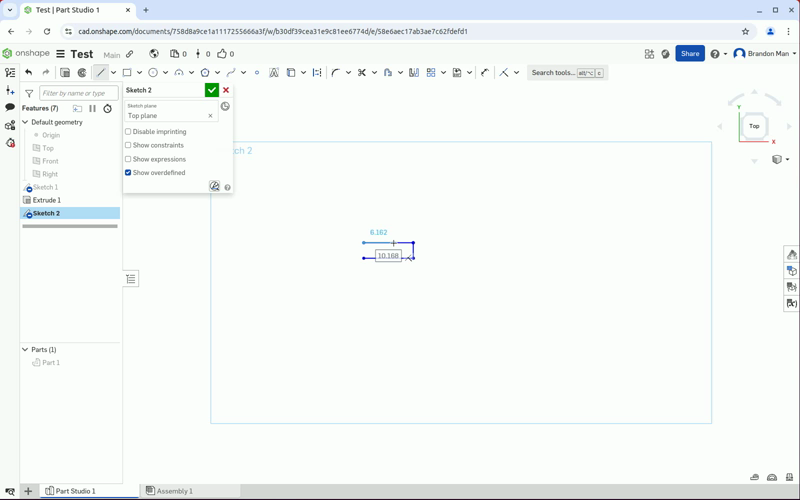
mouse_move(363, 258)
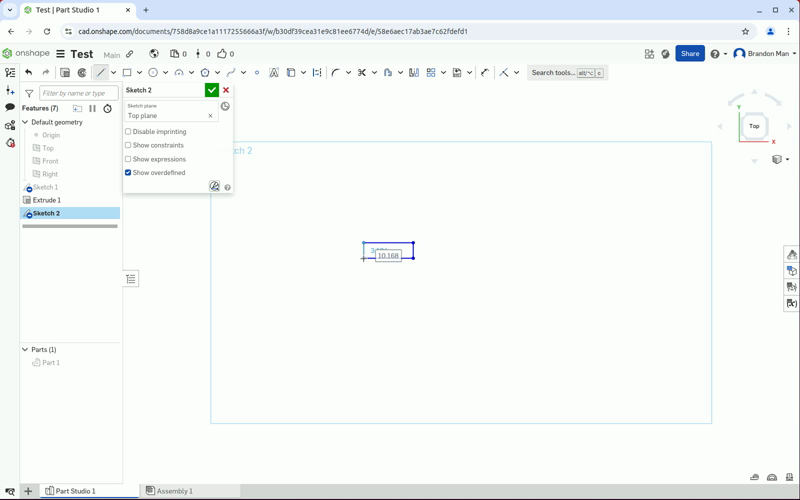
key_up(shift)
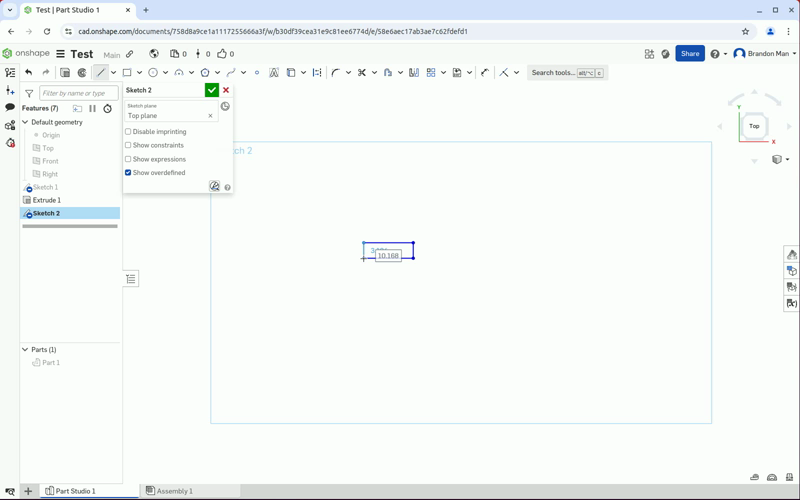
click(363, 258)
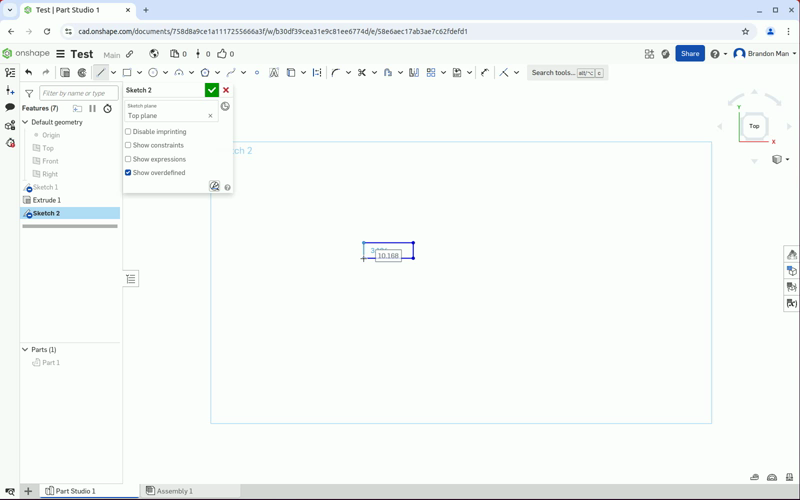
key(esc)
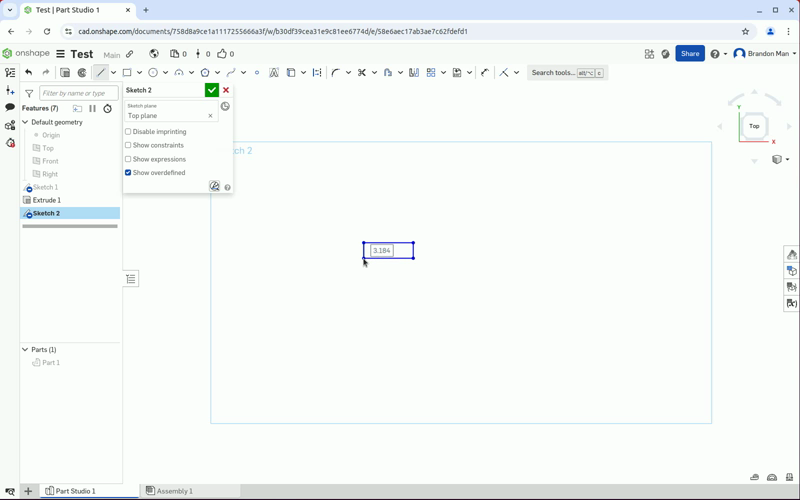
mouse_move(383, 253)
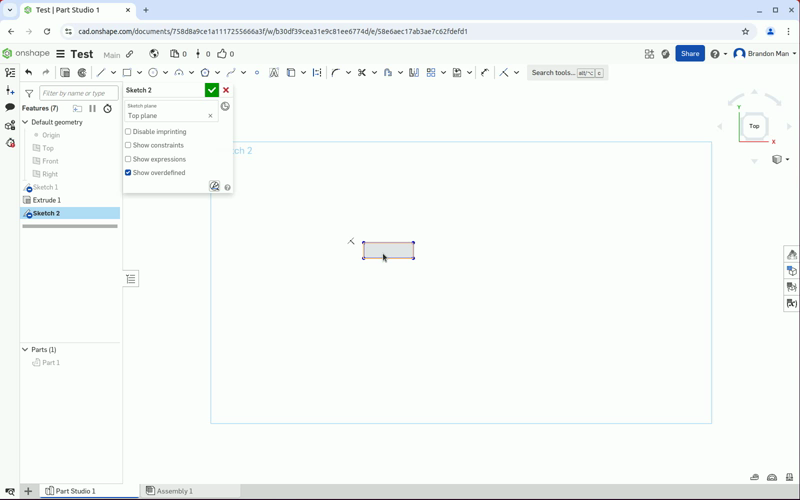
scroll(6)
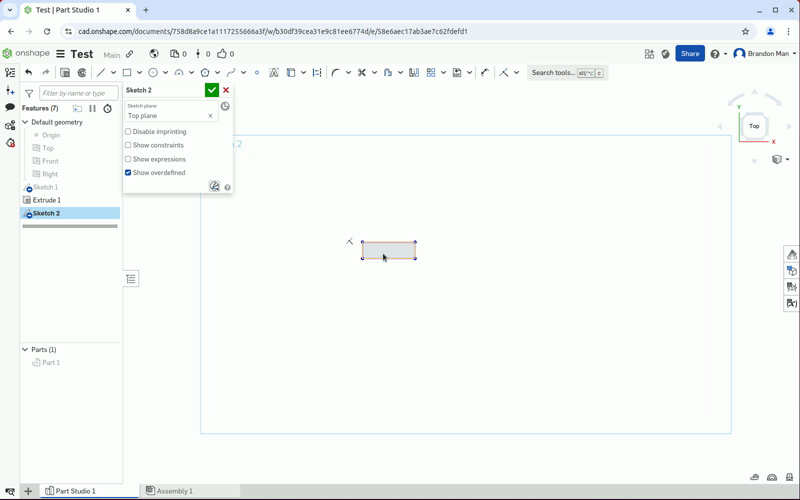
scroll(6)
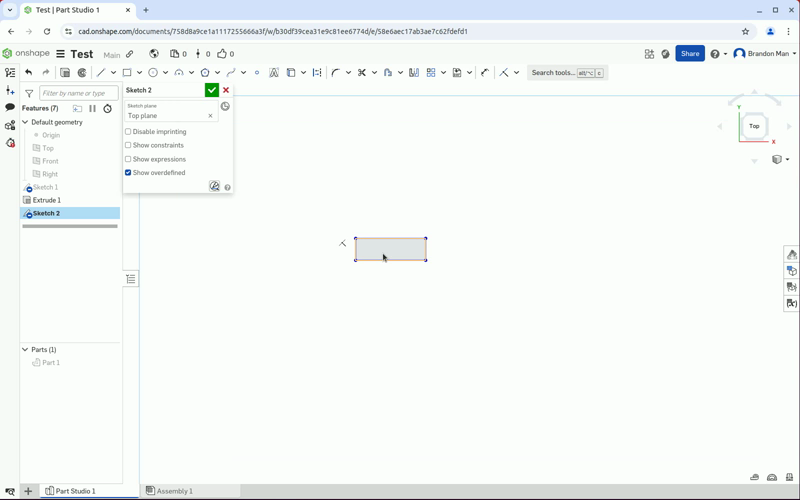
scroll(6)
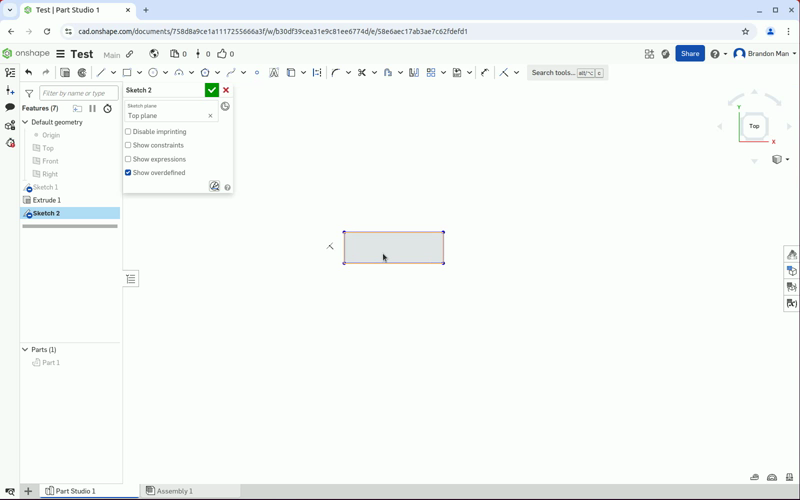
scroll(6)
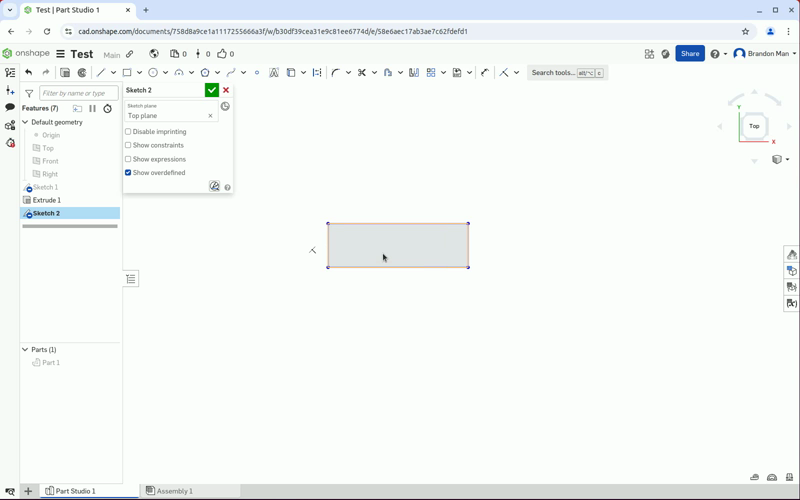
scroll(6)
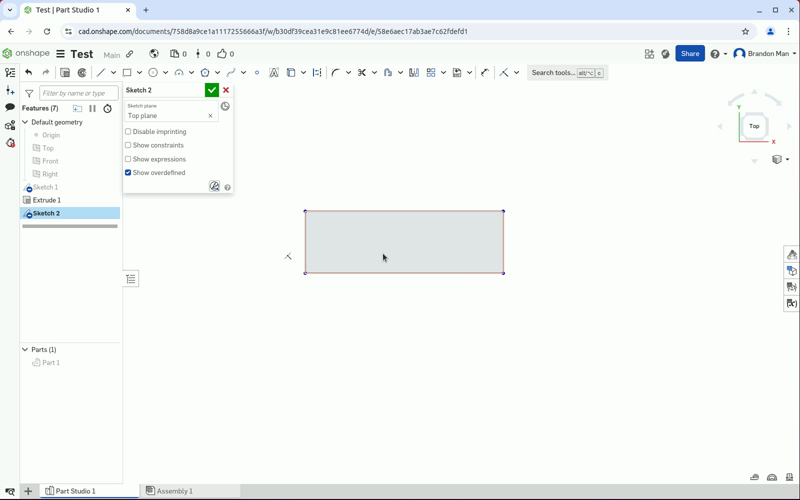
scroll(6)
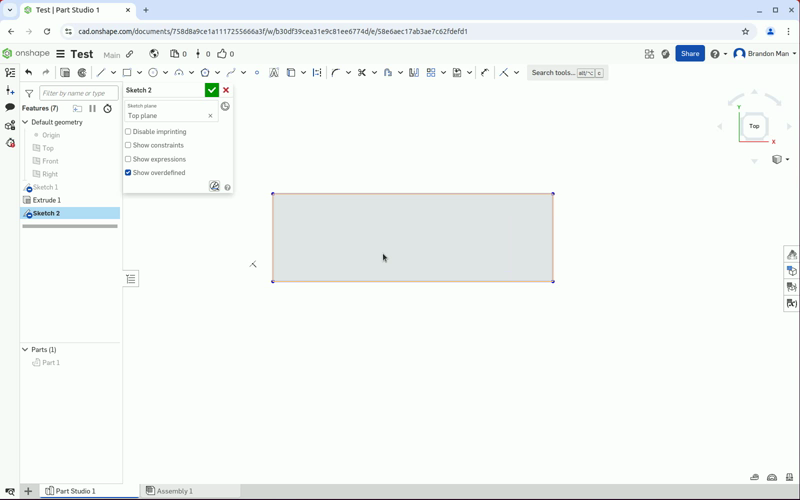
scroll(6)
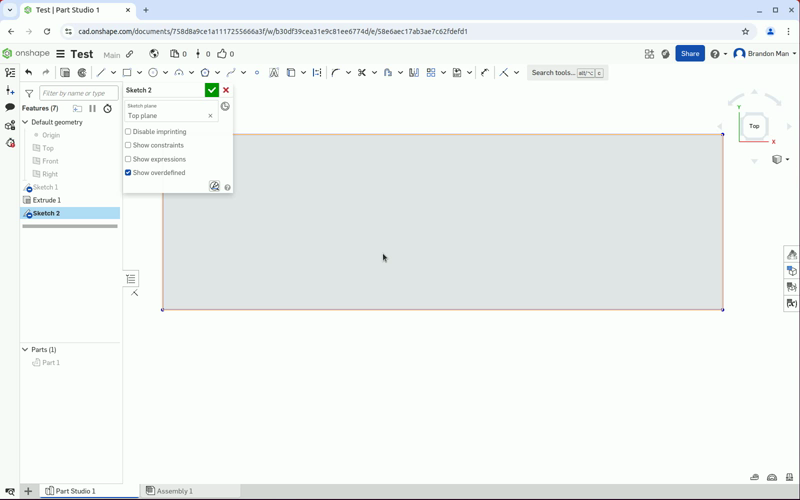
click(383, 253)
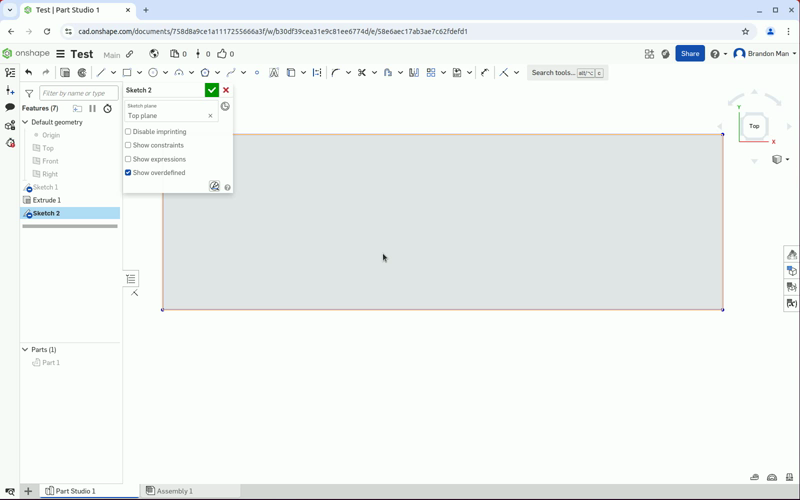
scroll(-6)
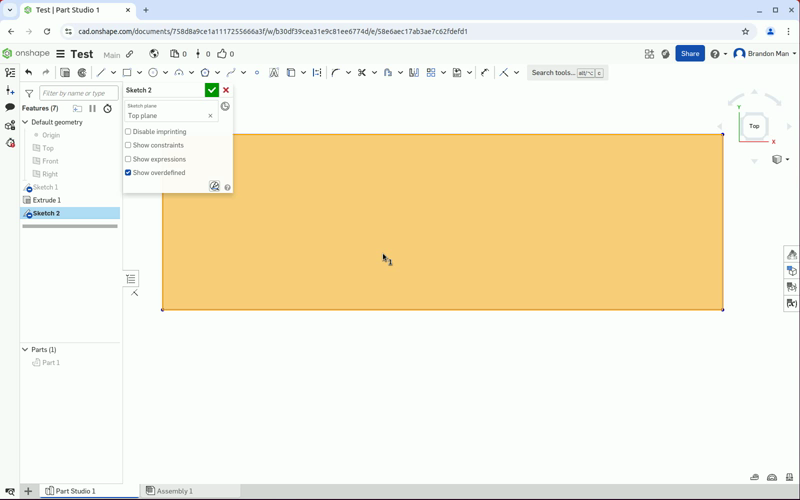
scroll(-6)
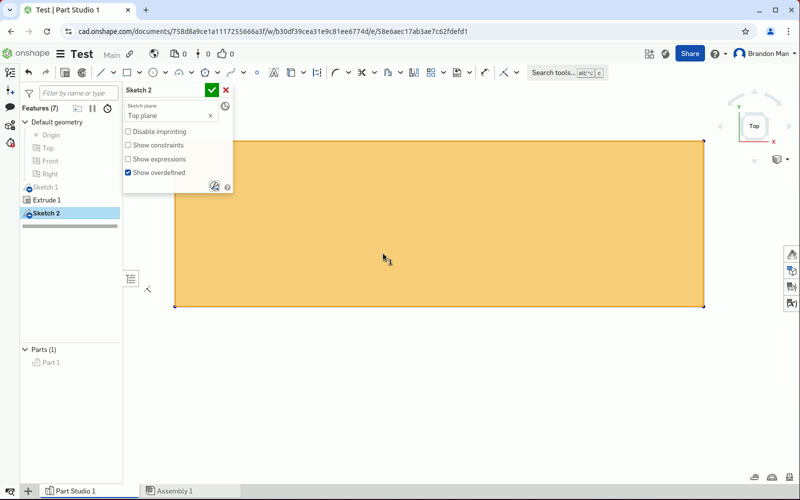
scroll(-6)
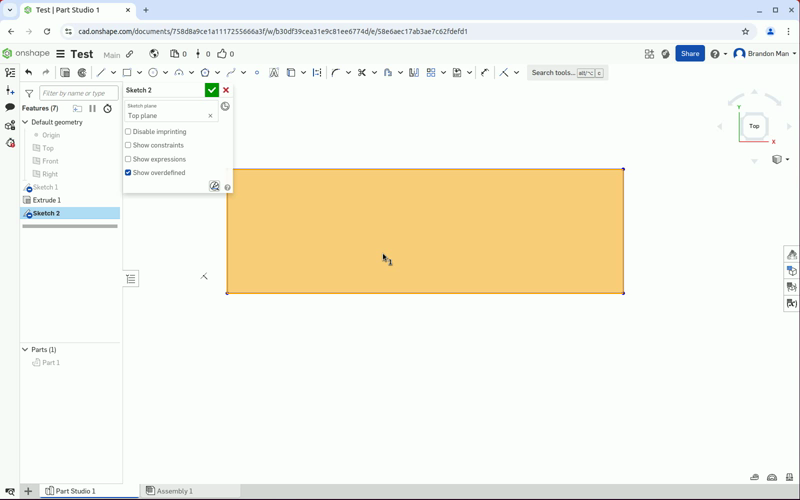
scroll(-6)
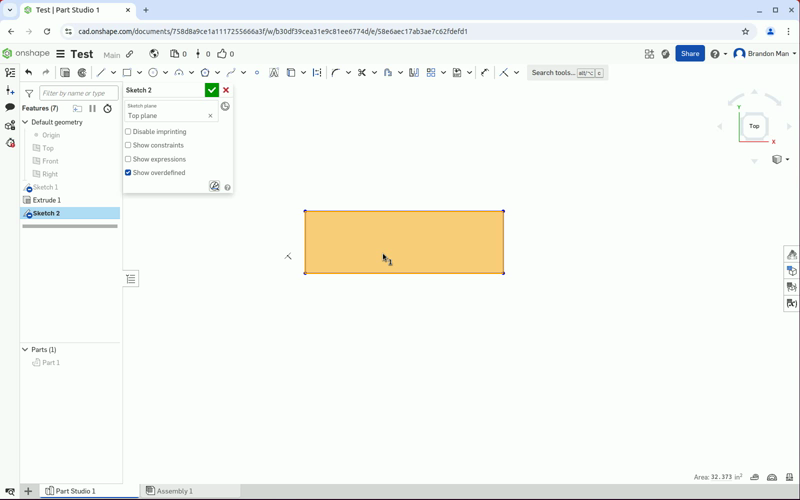
scroll(-6)
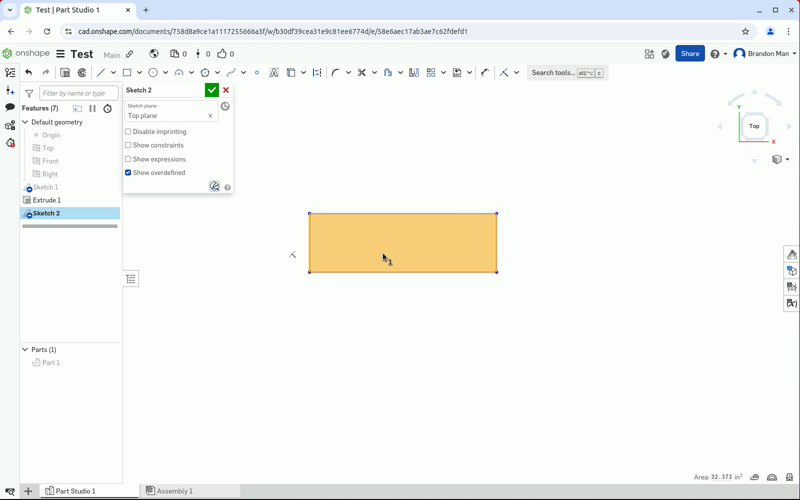
scroll(-6)
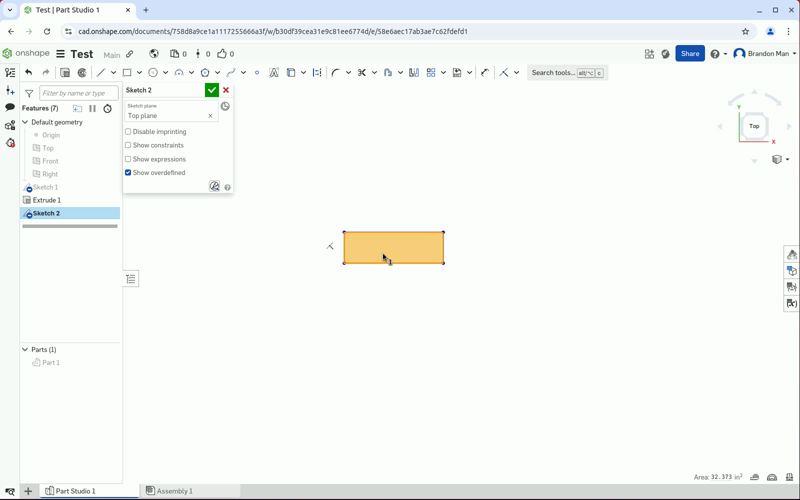
scroll(-6)
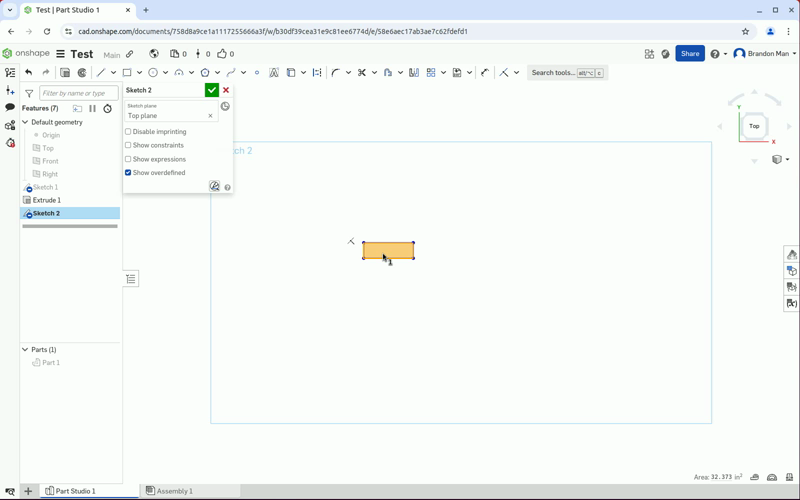
mouse_move(73, 352)
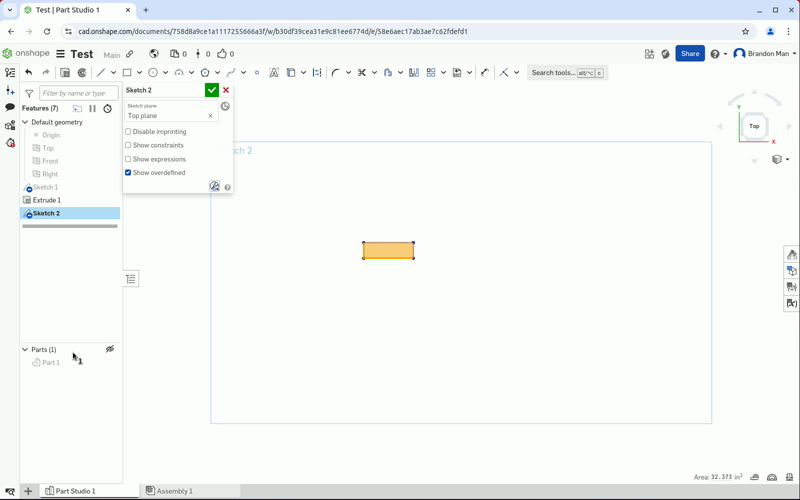
key(shift+y)
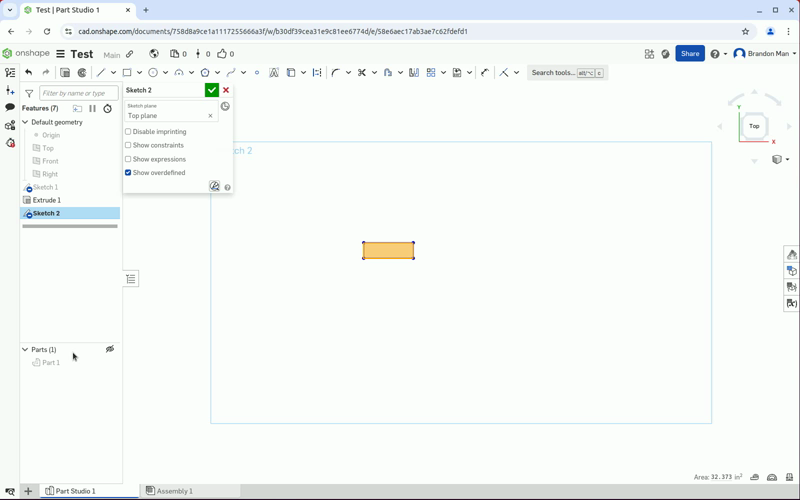
key(shift+e)
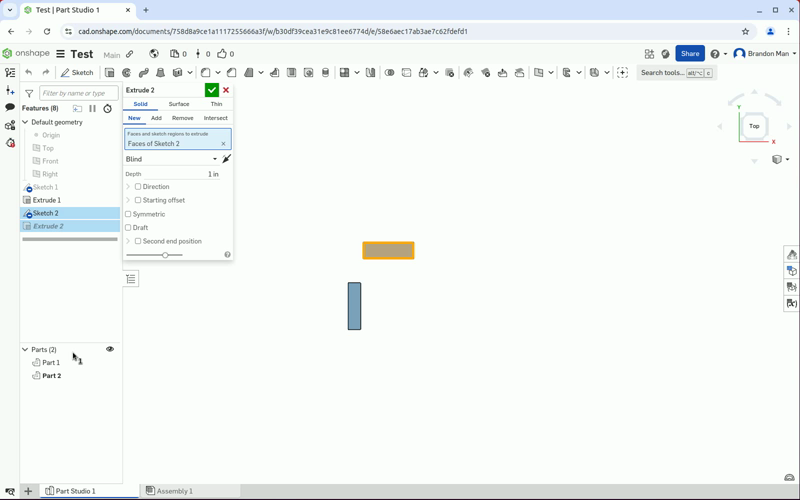
mouse_move(143, 106)
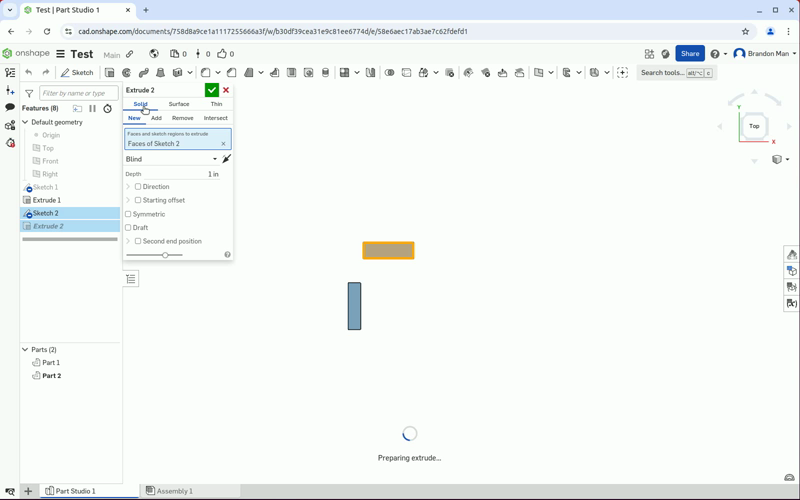
click(143, 106)
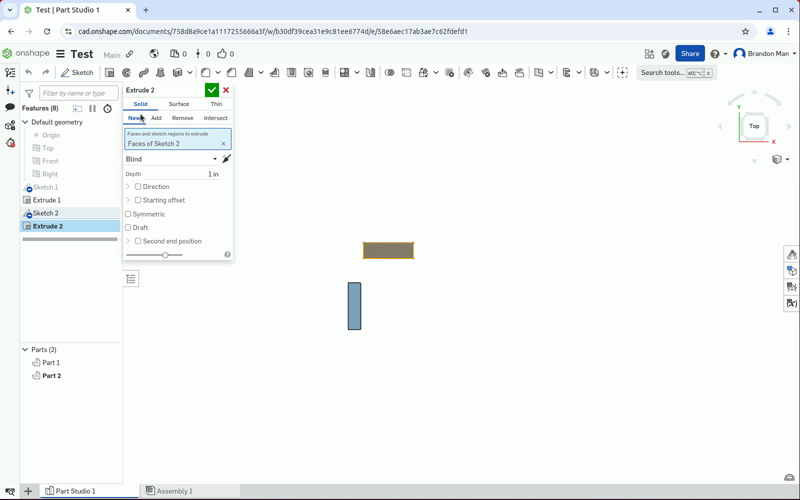
mouse_move(137, 120)
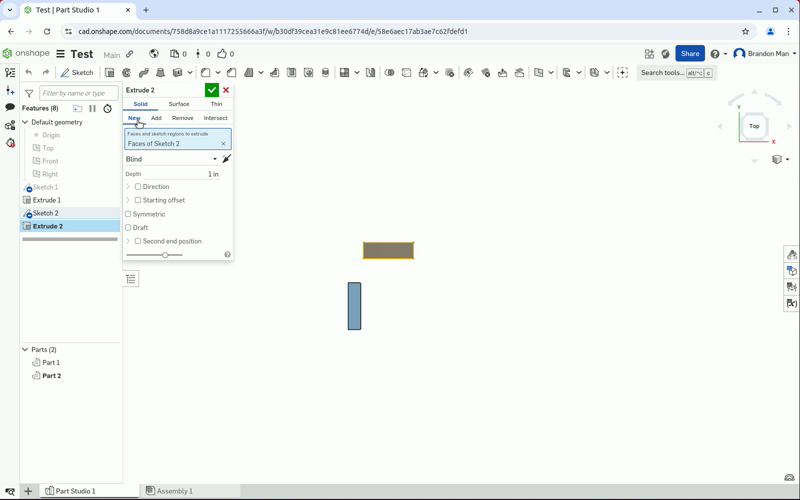
click(137, 120)
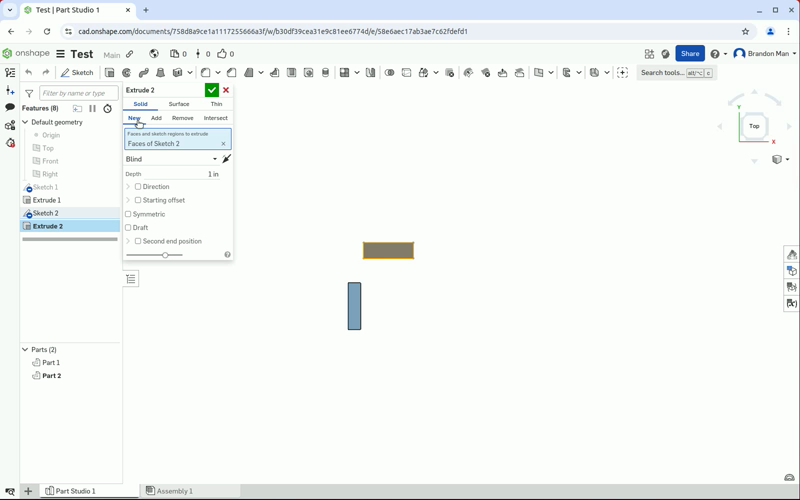
key(tab, 4)
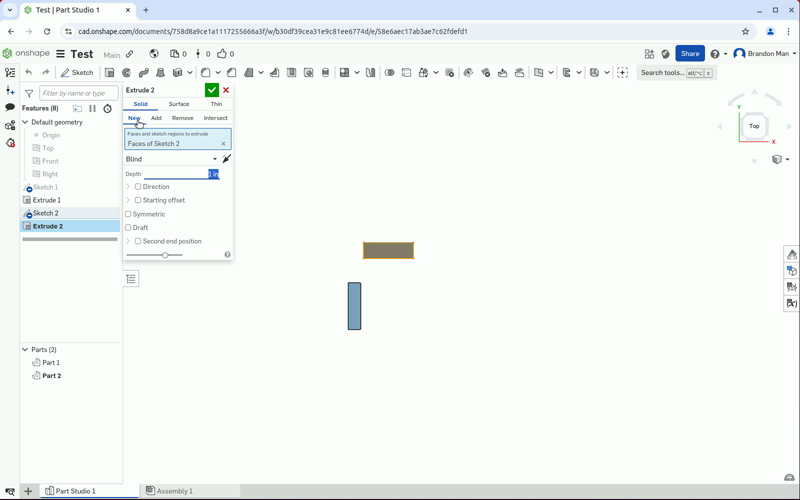
text(2.407)
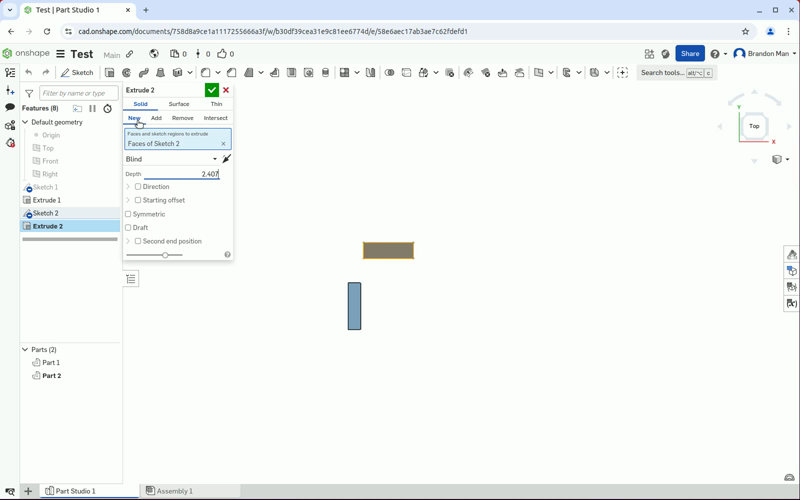
key(enter)
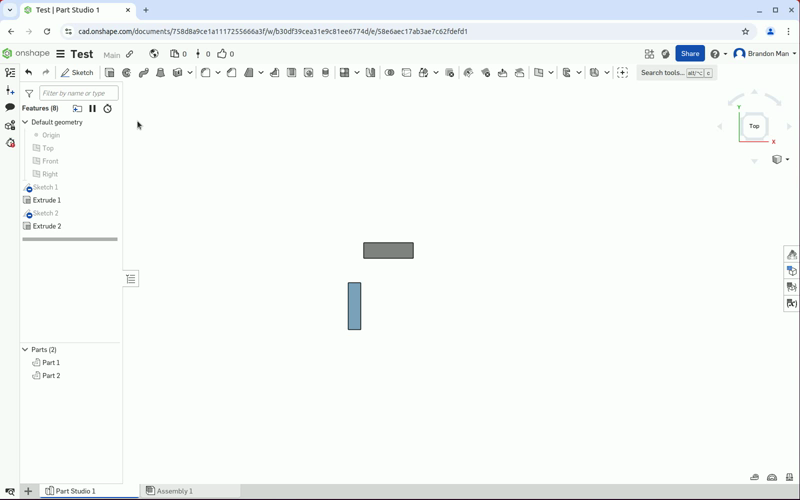
key(shift+h)
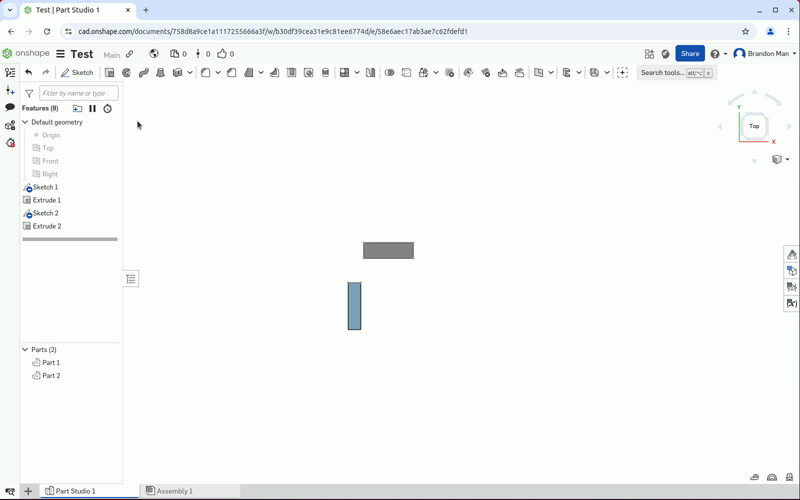
key(shift+h)
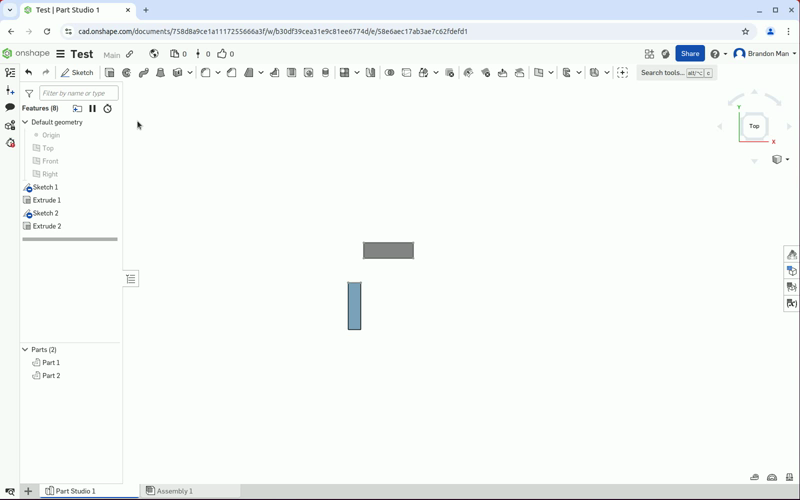
key(shift+7)
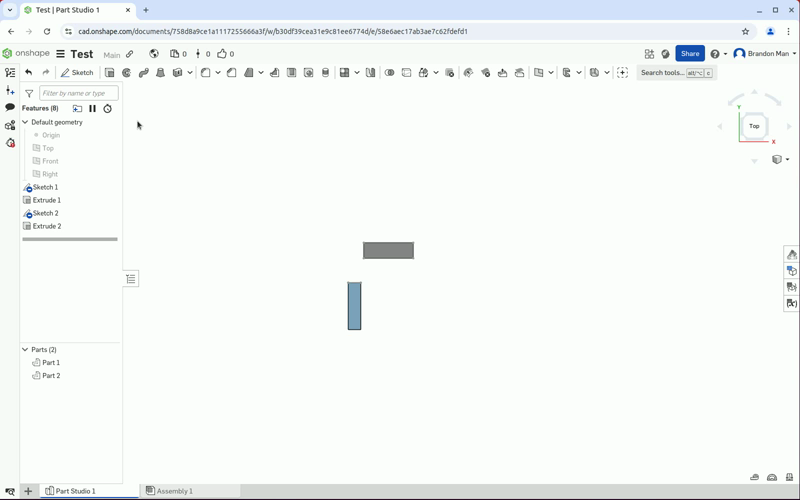
key(up, 3)
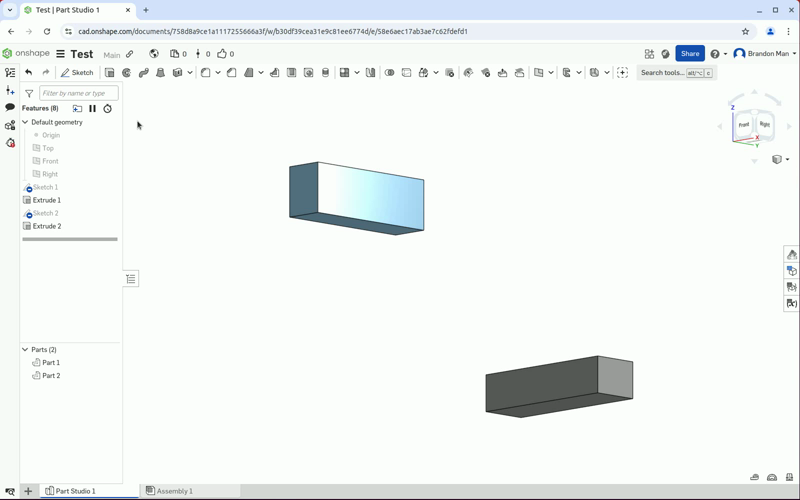
key(left, 3)
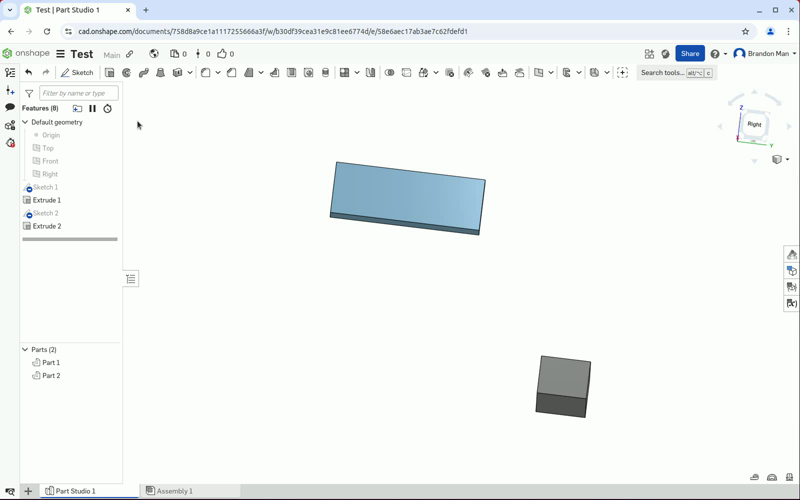
key(right, 3)
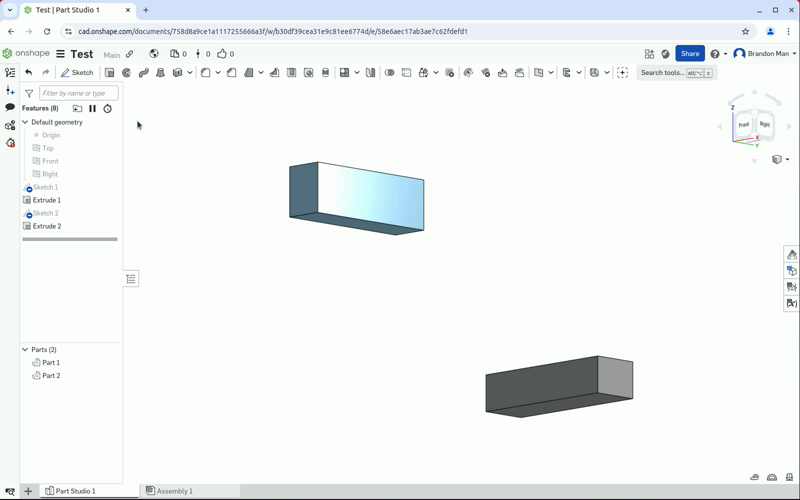
key(down, 3)
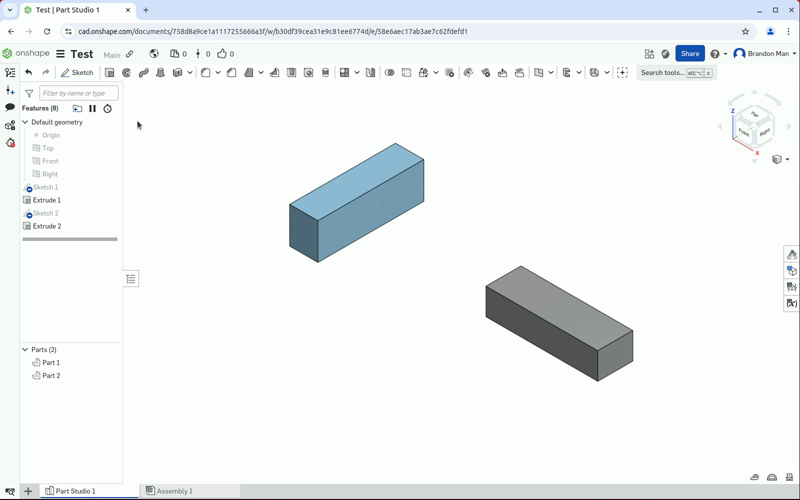
mouse_move(73, 189)
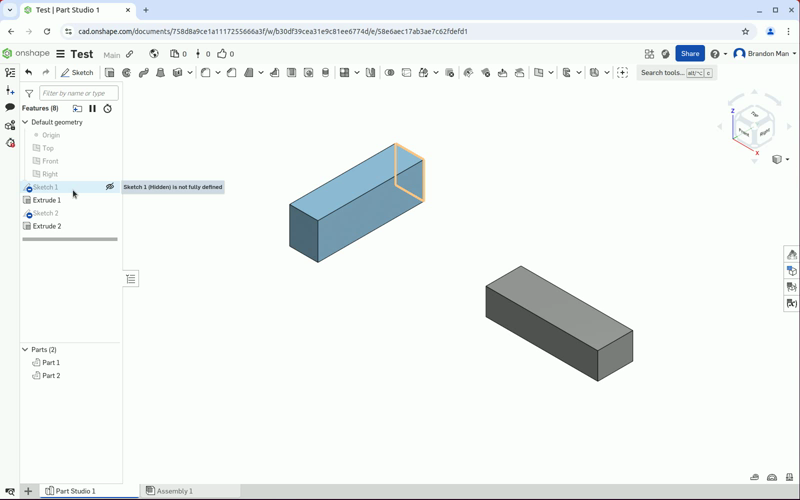
click(73, 189)